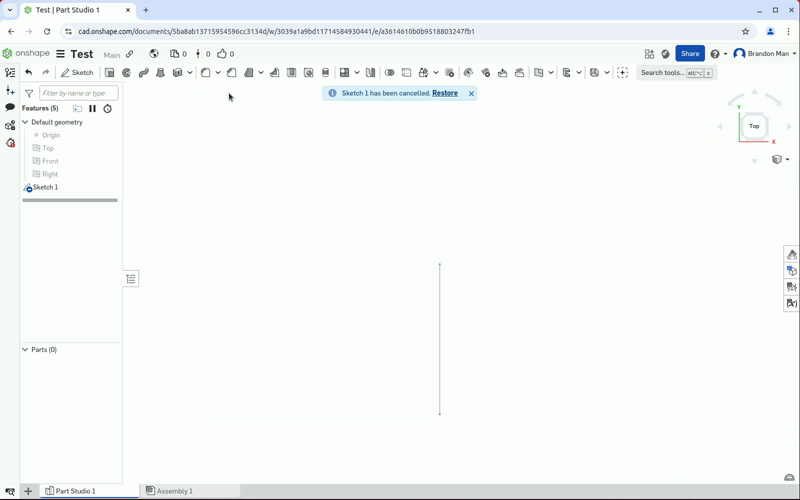
key(shift+h)
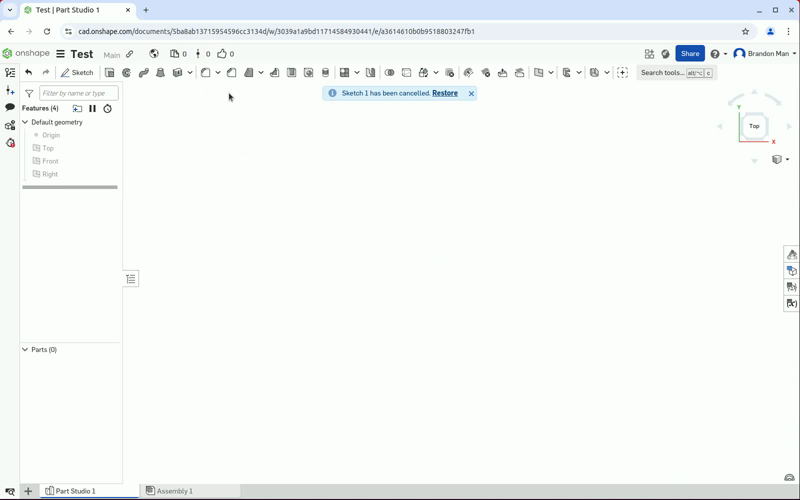
key(shift+s)
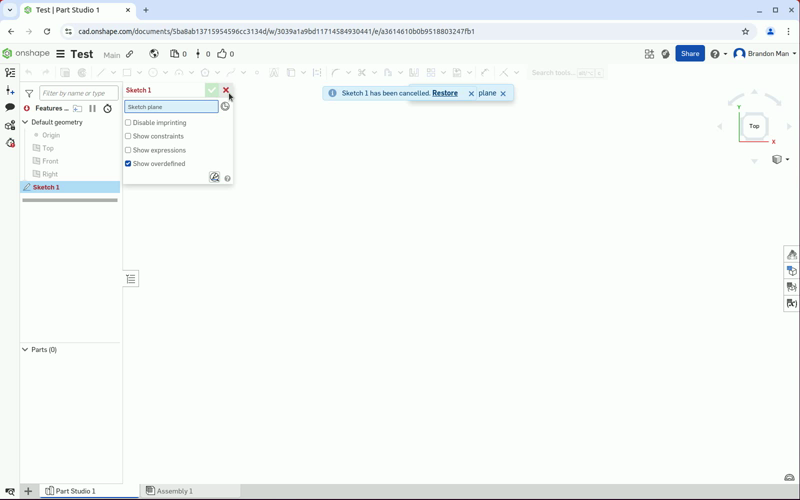
mouse_move(73, 150)
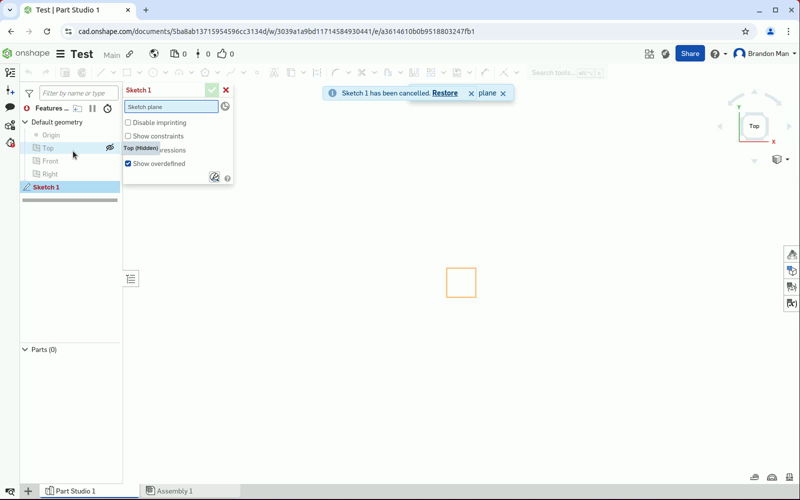
click(73, 150)
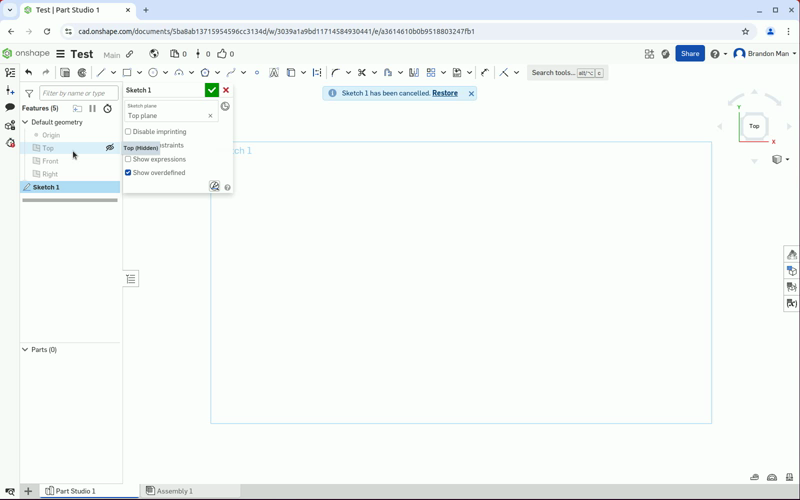
mouse_move(73, 352)
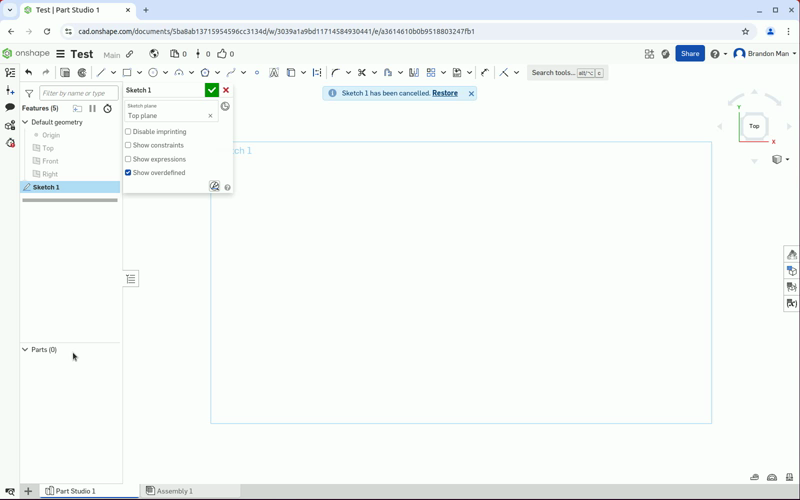
key(y)
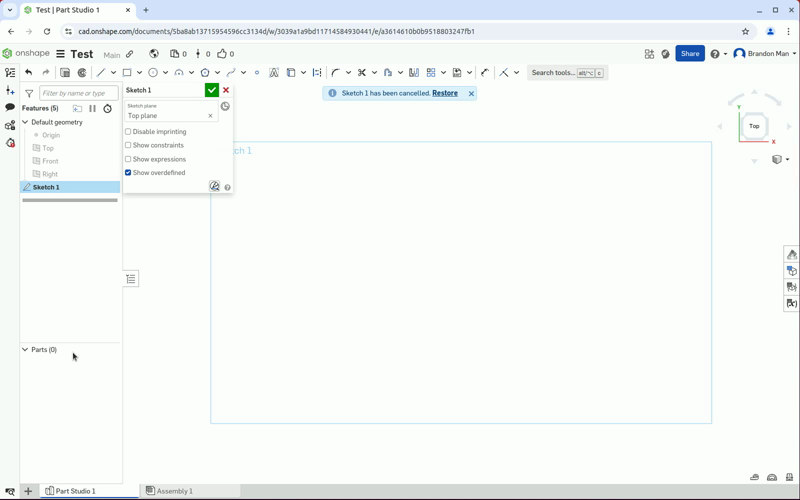
key(c)
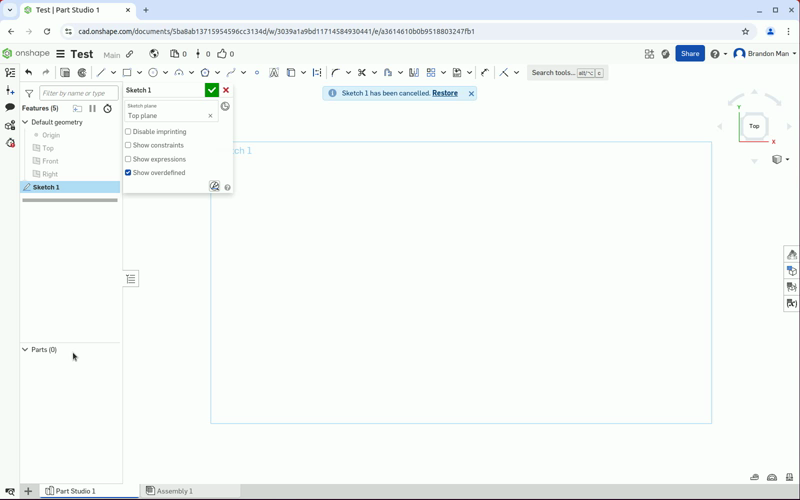
key_down(shift)
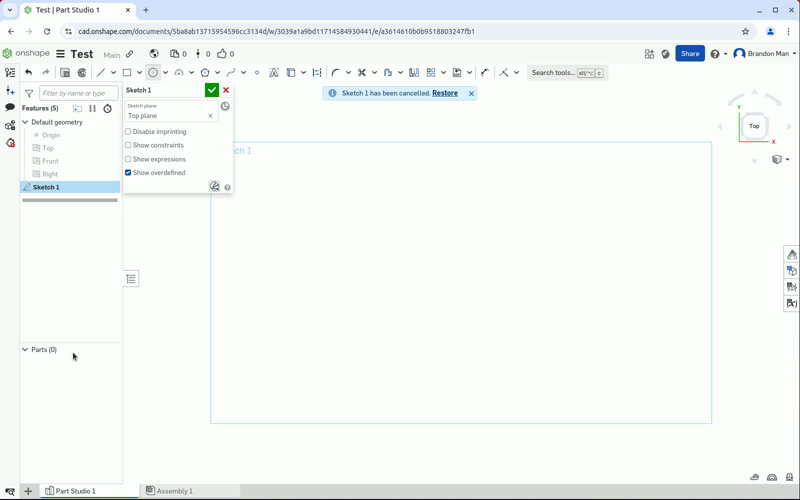
mouse_move(385, 282)
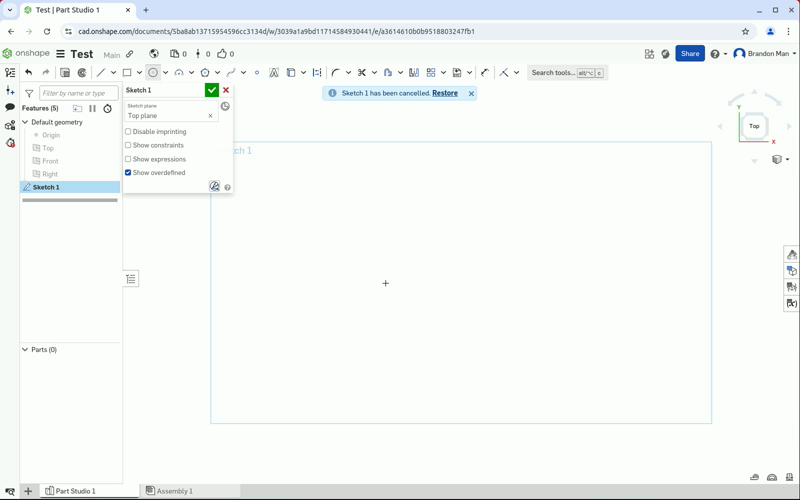
click(385, 282)
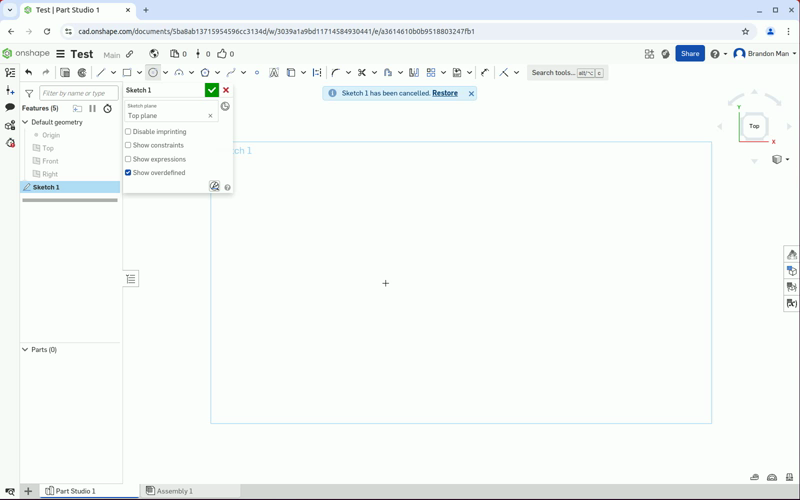
key_up(shift)
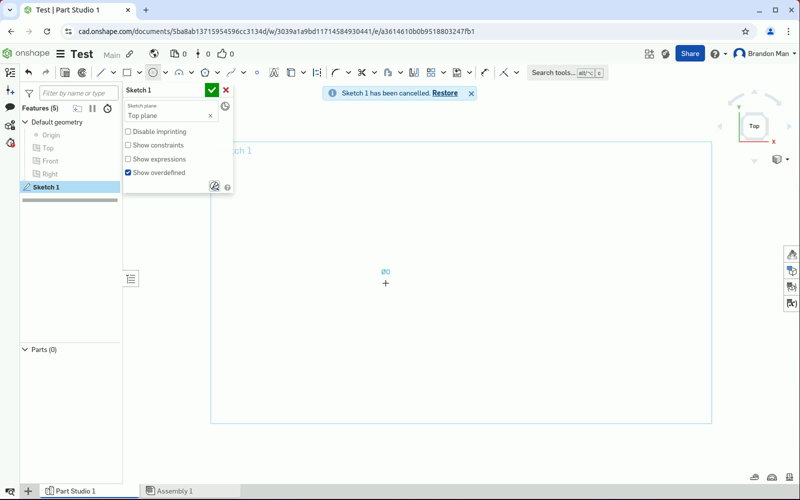
mouse_move(422, 282)
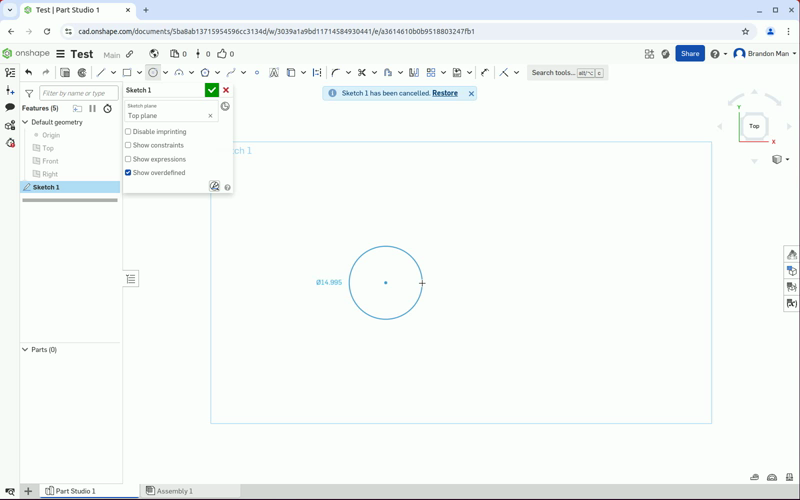
click(422, 282)
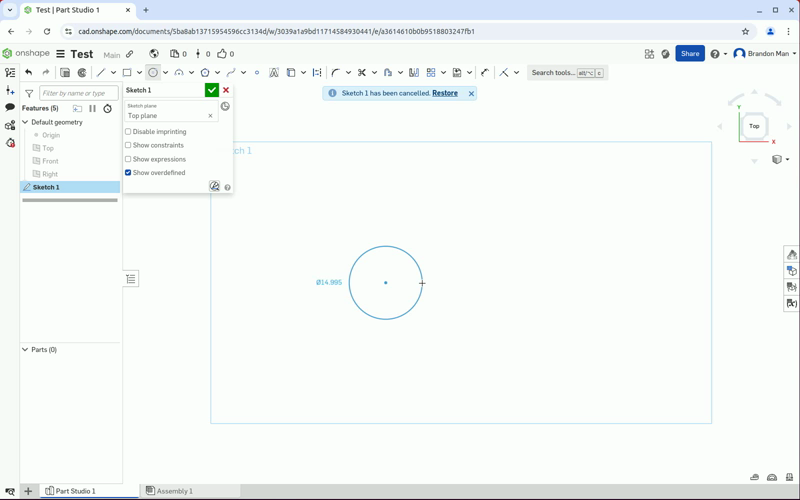
key(esc)
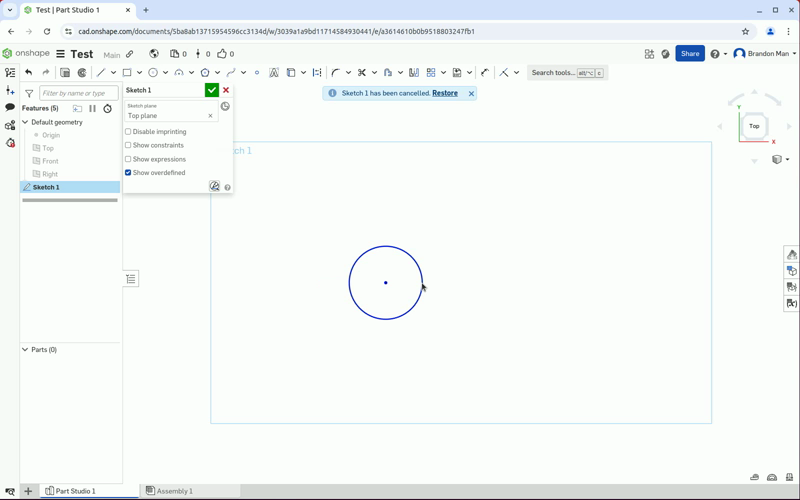
key(c)
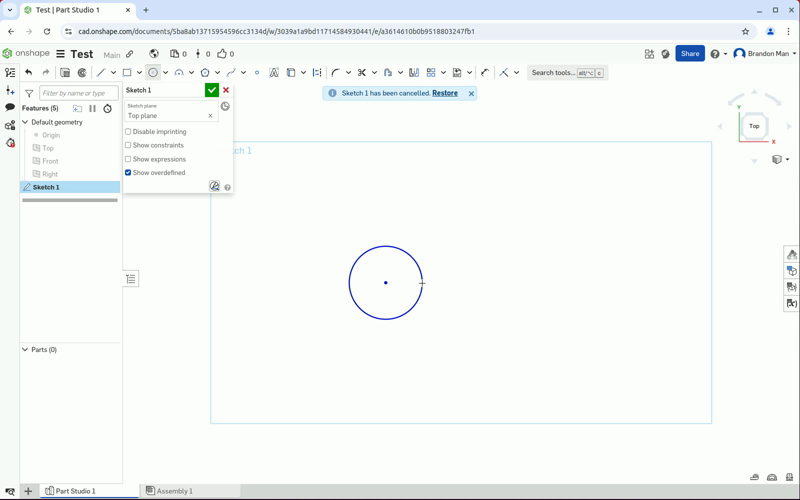
key_down(shift)
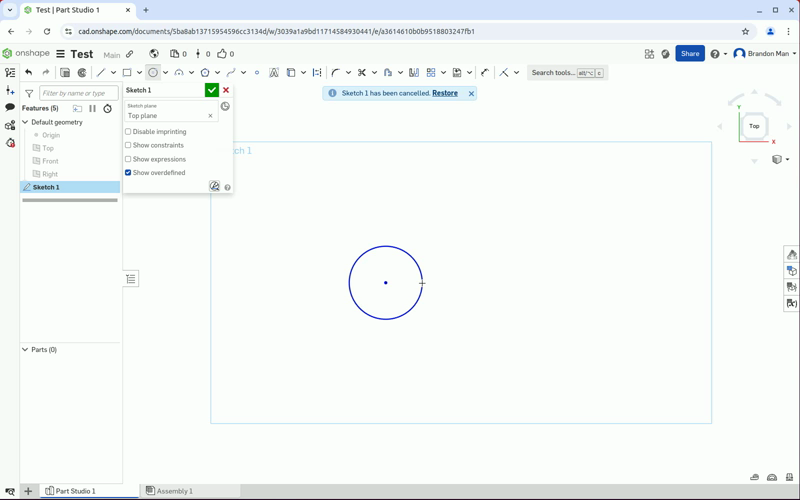
mouse_move(385, 282)
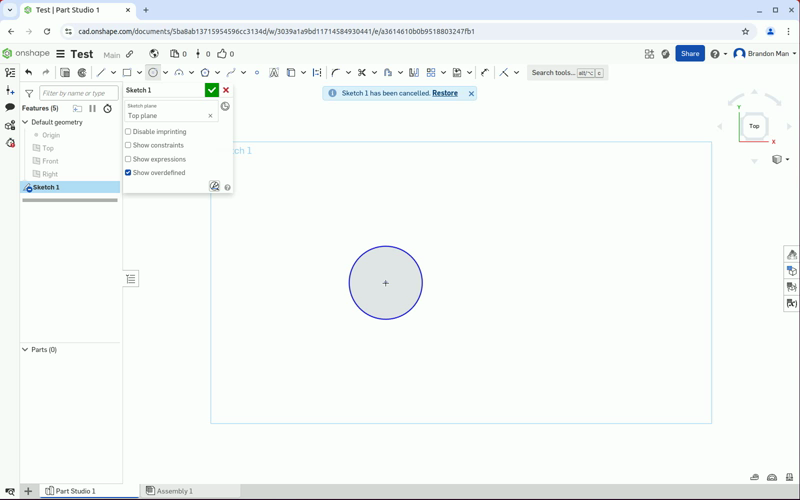
click(385, 282)
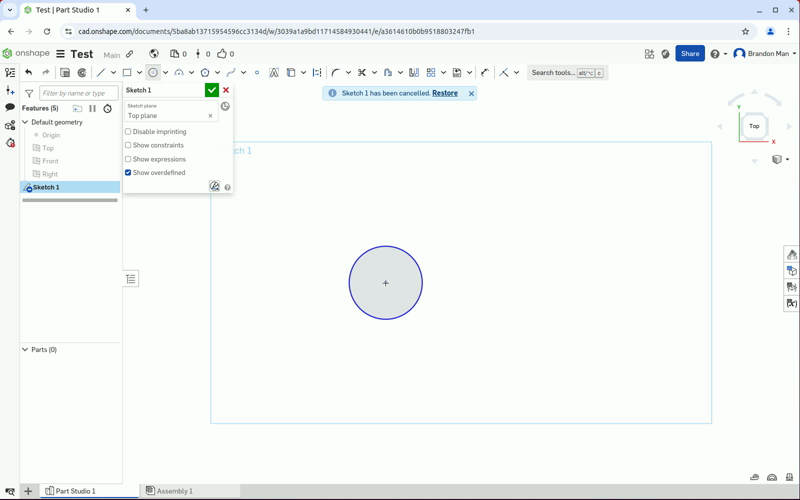
key_up(shift)
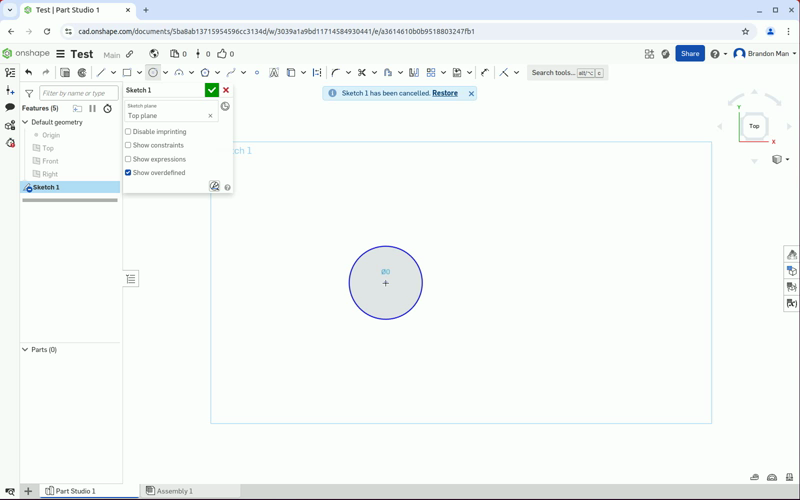
mouse_move(403, 282)
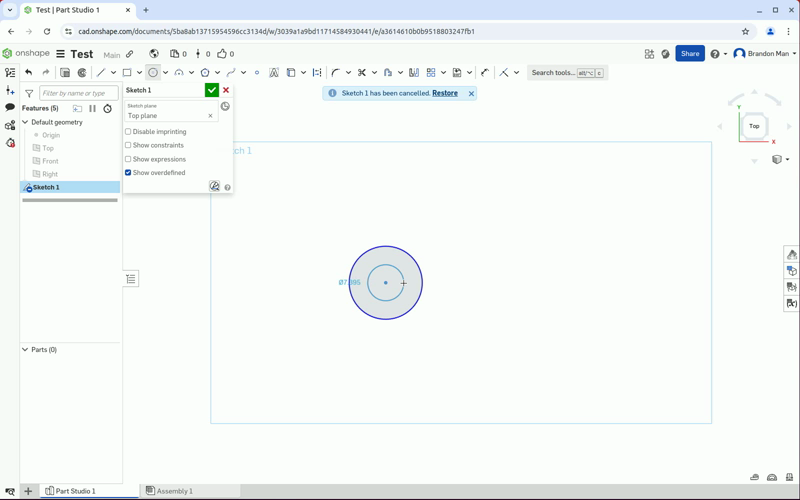
click(403, 282)
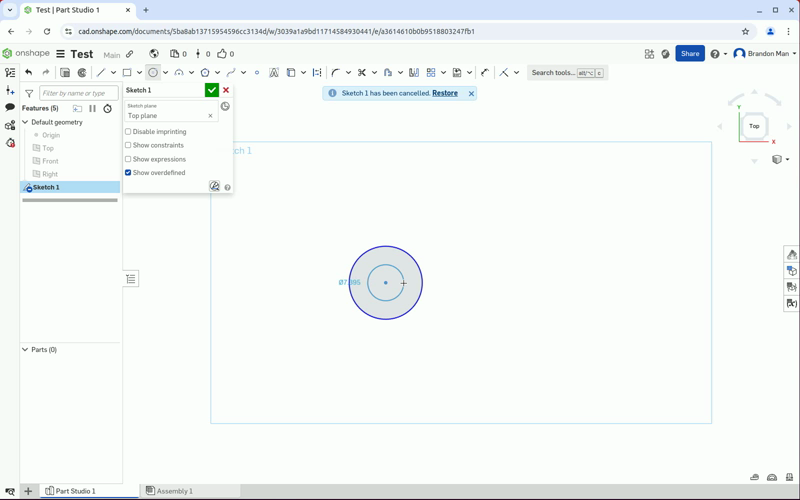
key(esc)
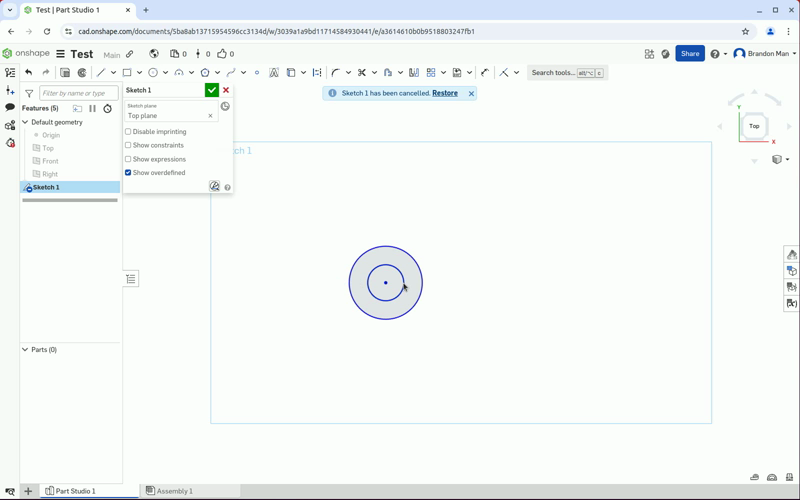
mouse_move(394, 262)
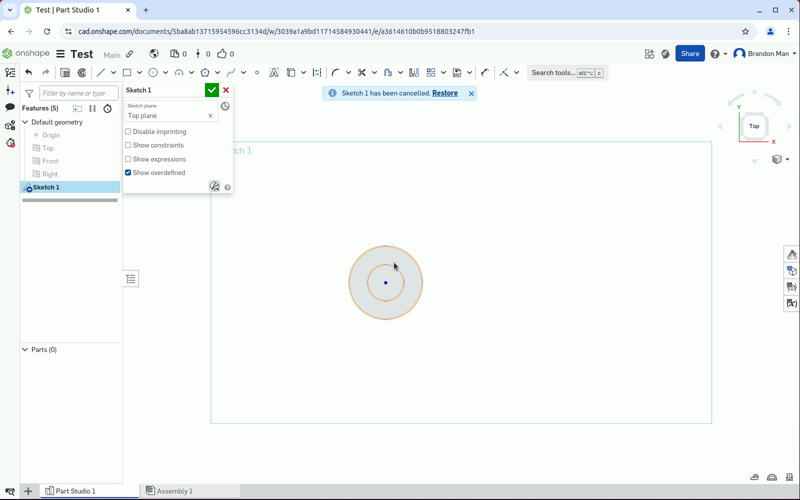
click(394, 262)
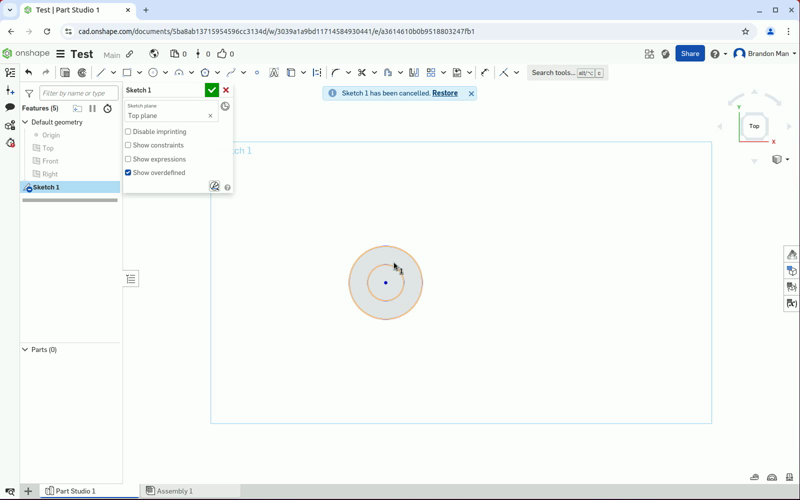
mouse_move(73, 352)
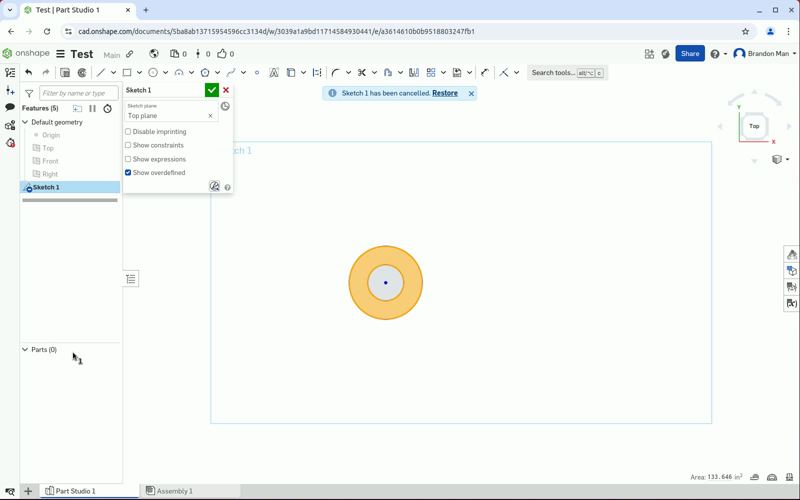
key(shift+y)
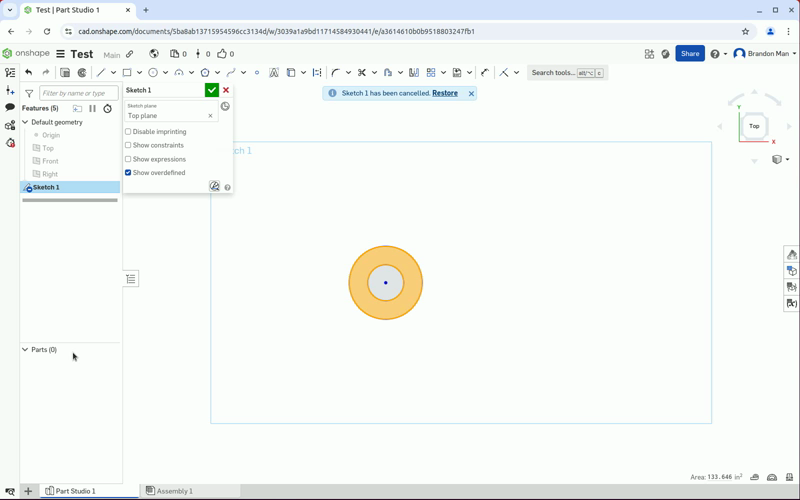
key(shift+e)
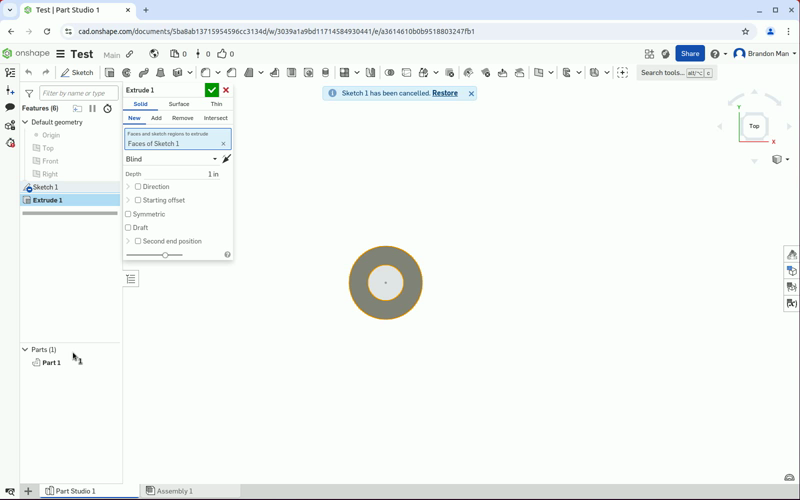
mouse_move(143, 106)
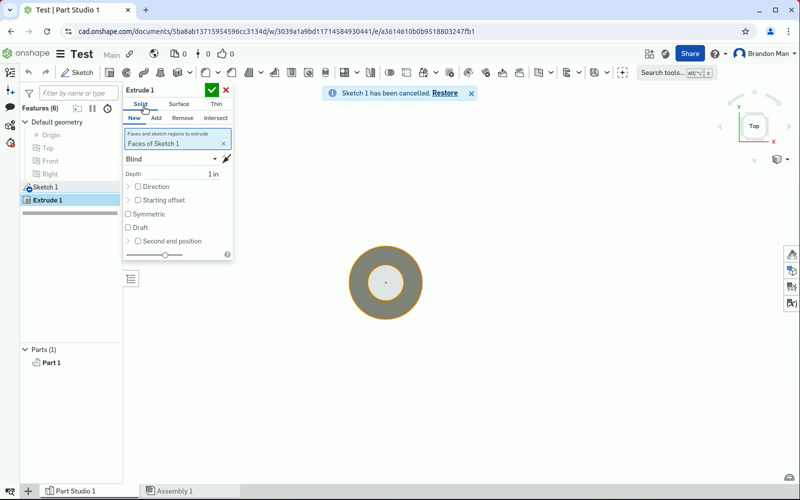
click(143, 106)
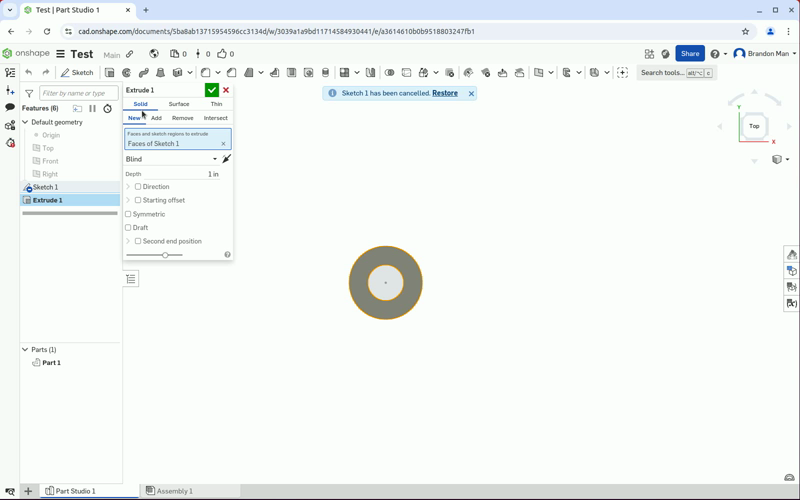
mouse_move(137, 120)
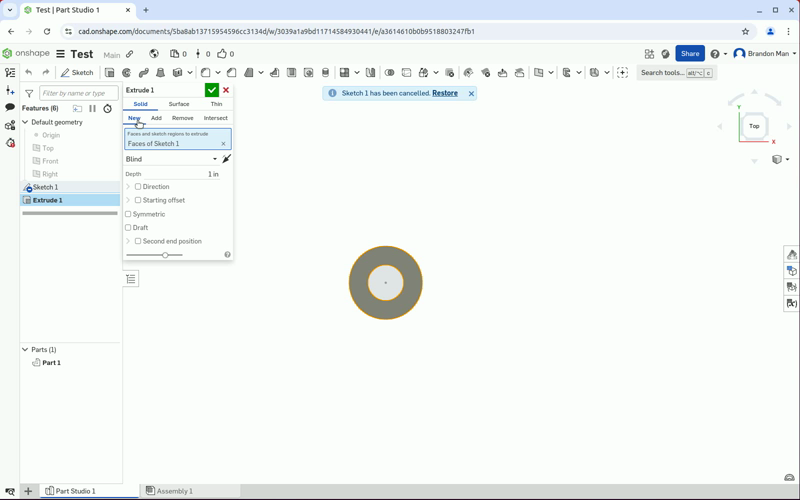
click(137, 120)
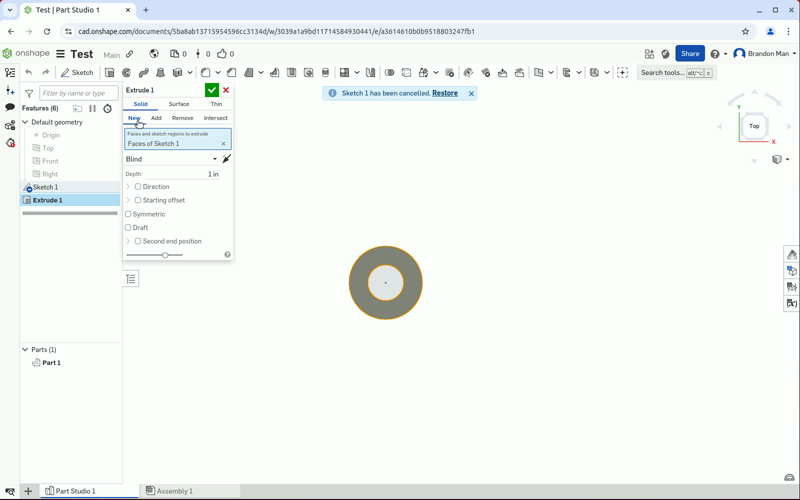
key(tab, 4)
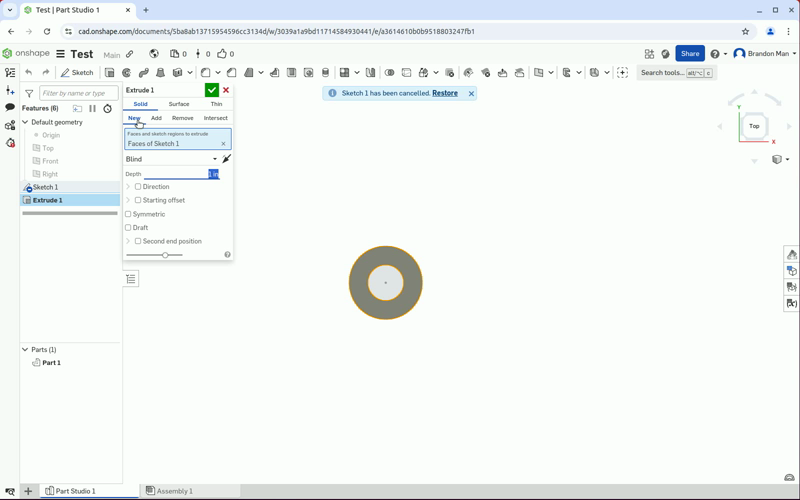
text(14.202)
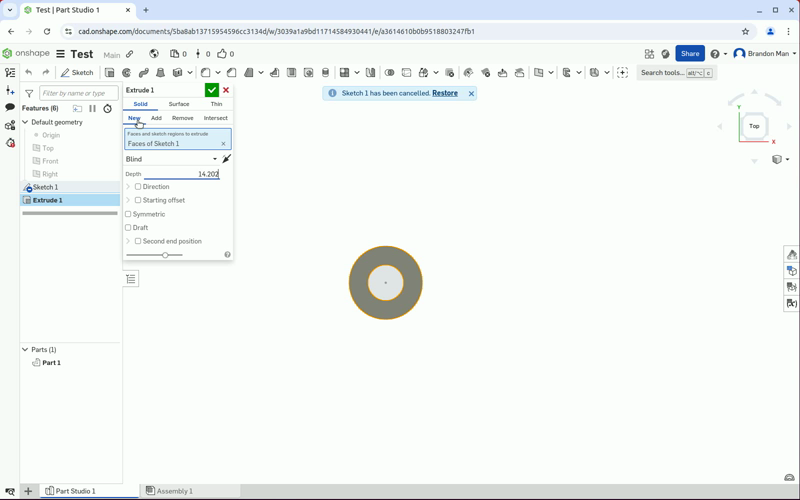
key(enter)
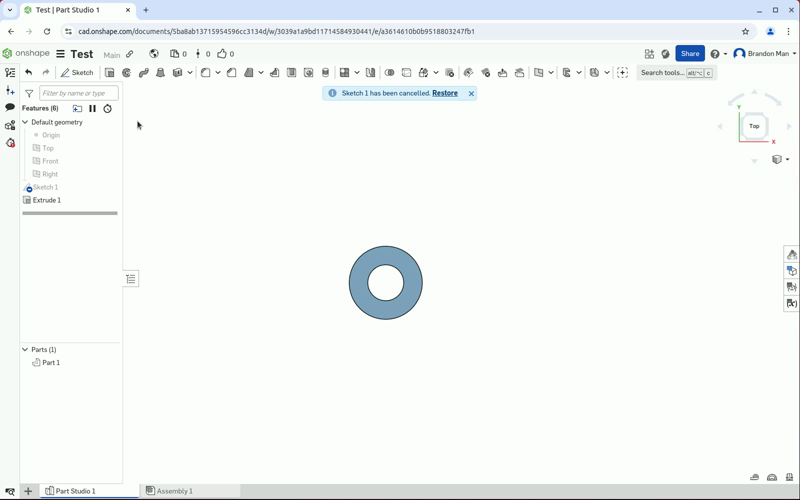
key(shift+h)
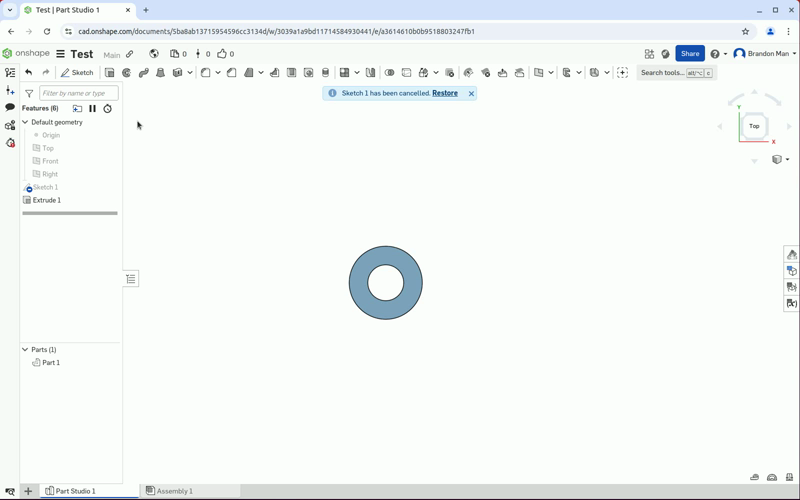
key(shift+h)
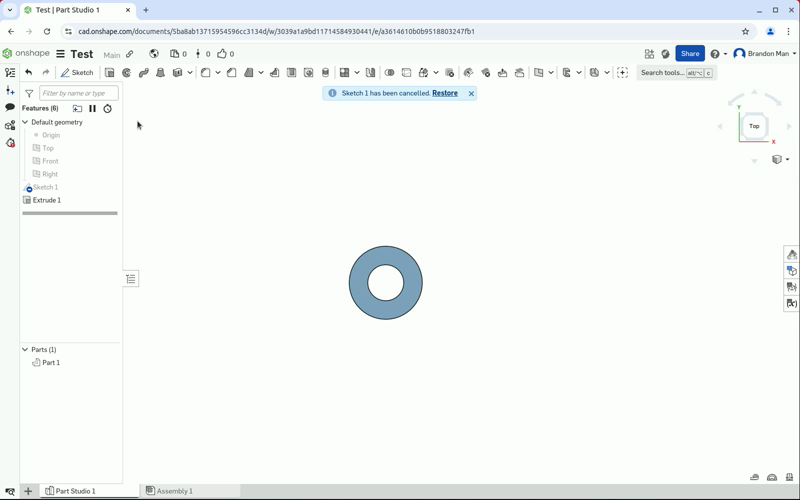
mouse_move(73, 189)
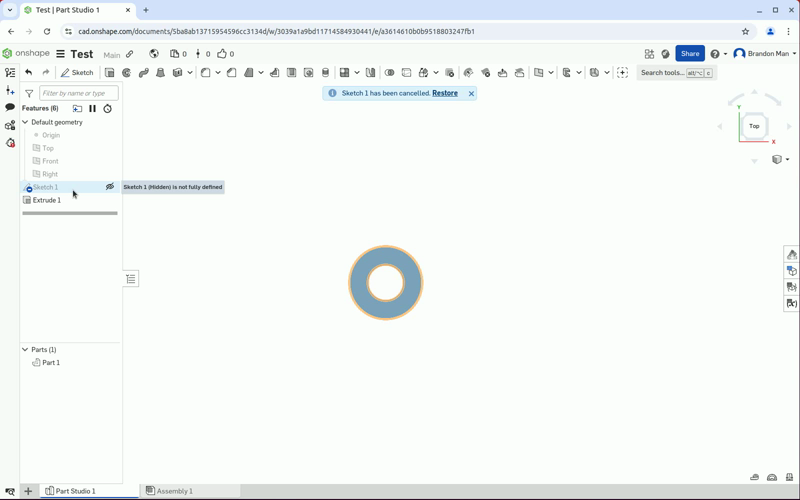
click(73, 189)
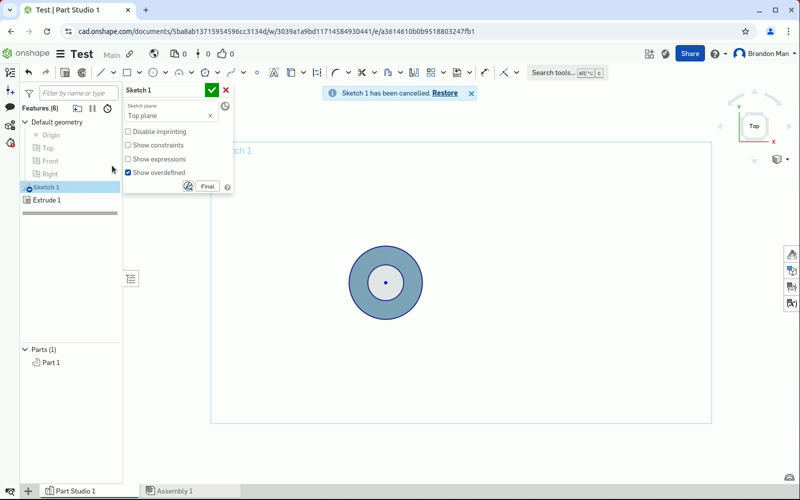
mouse_move(229, 92)
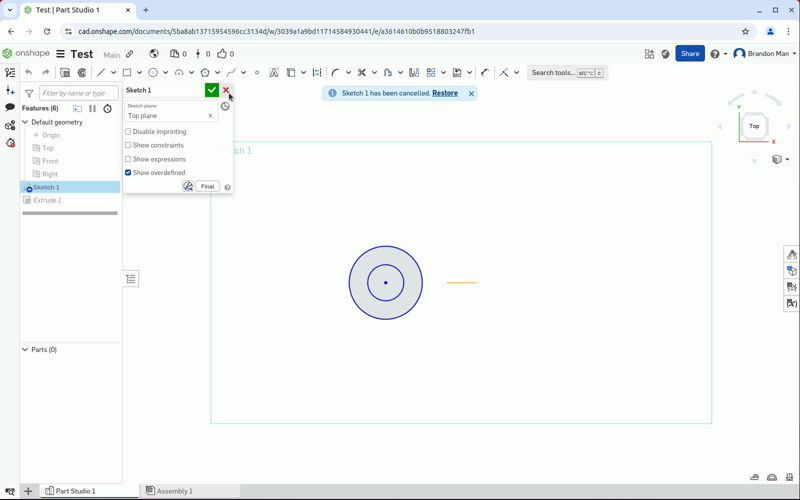
click(229, 92)
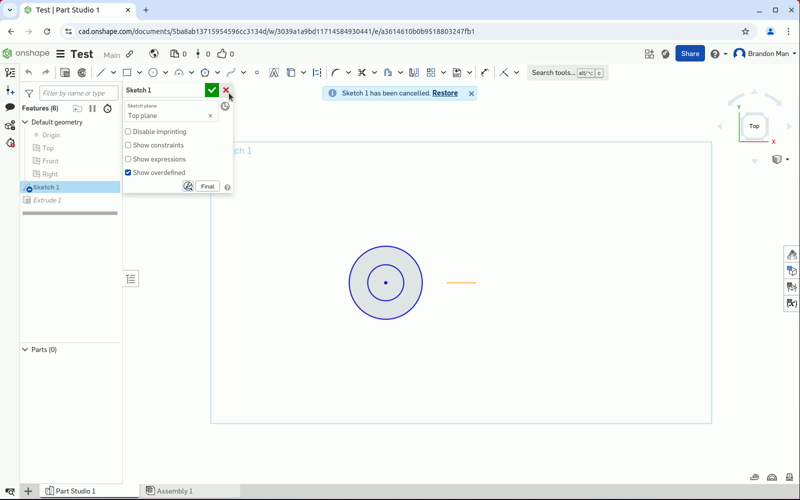
key(shift+s)
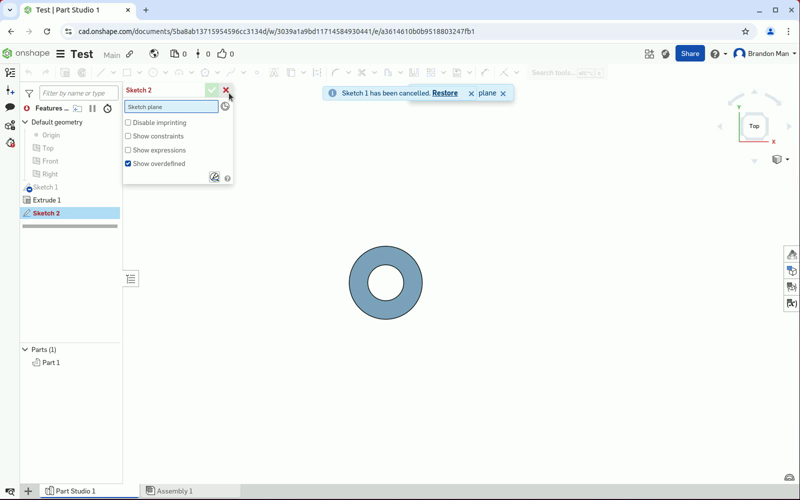
mouse_move(73, 150)
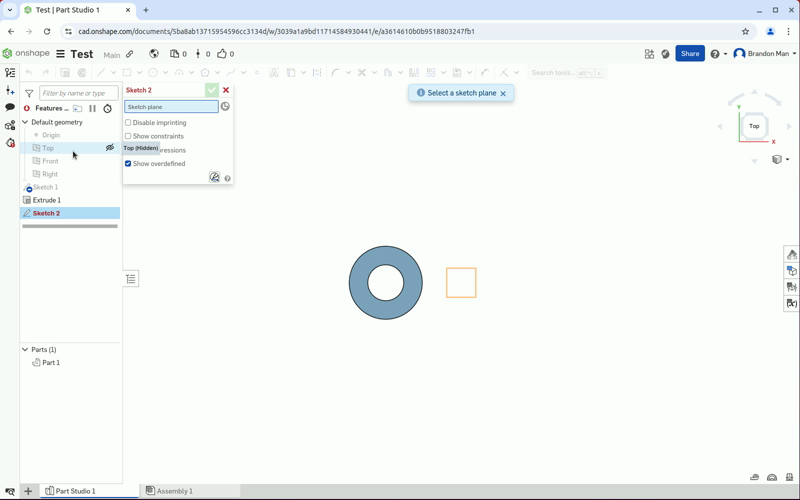
click(73, 150)
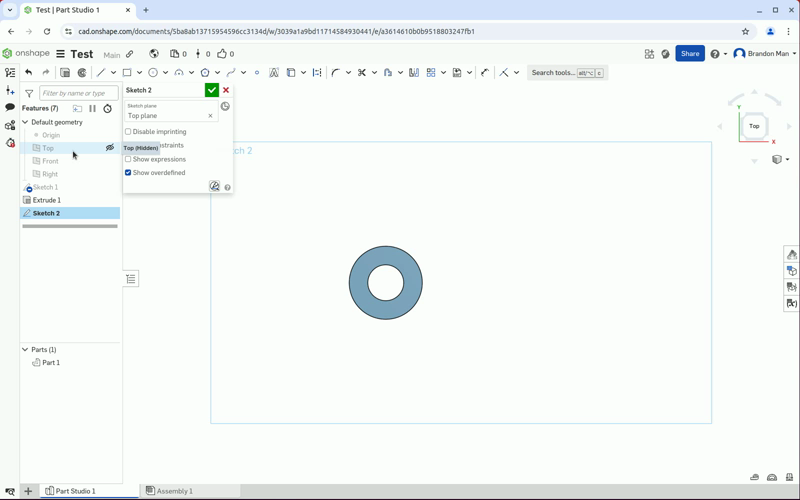
mouse_move(73, 352)
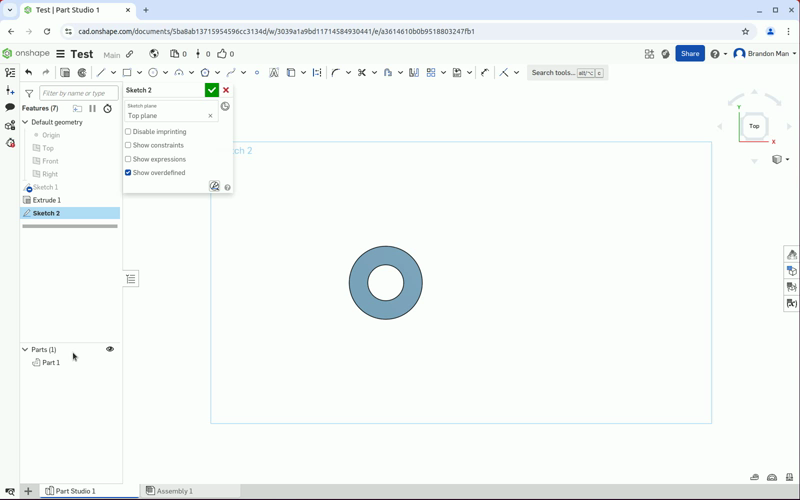
key(y)
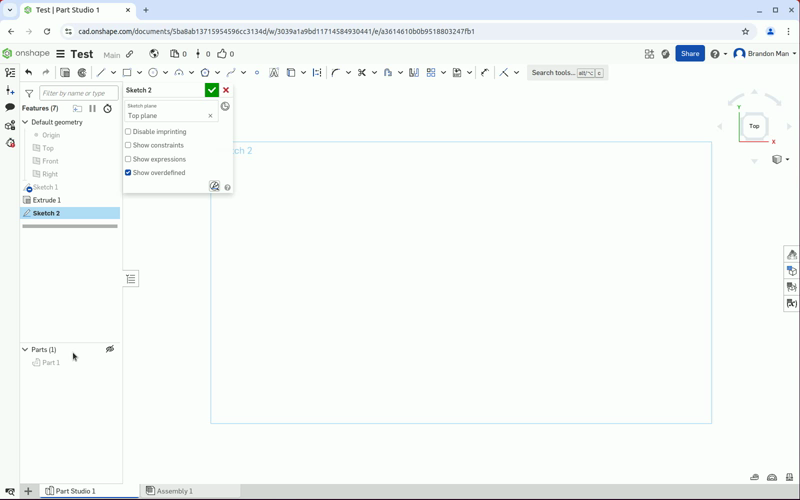
key(l)
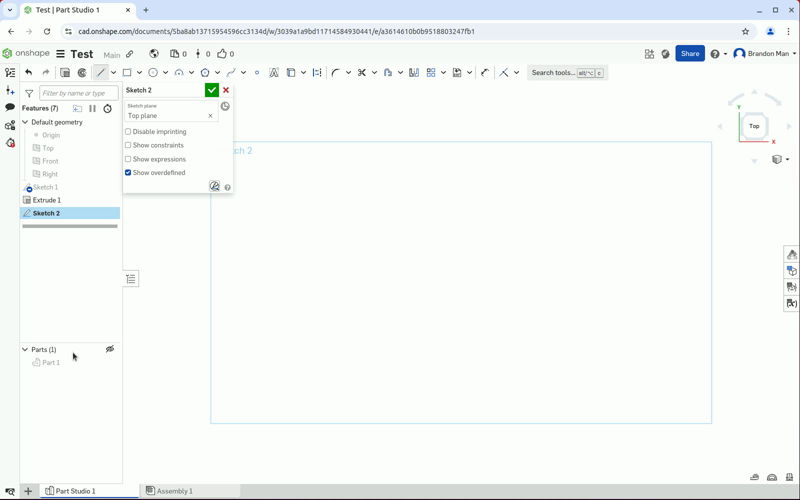
key_down(shift)
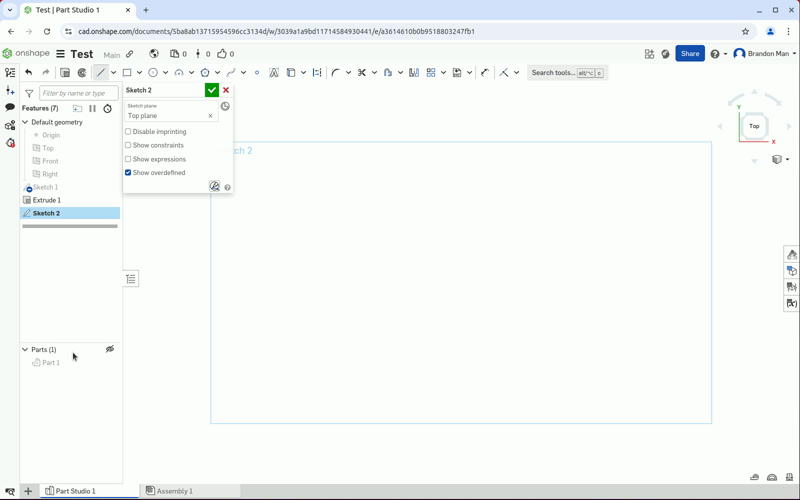
mouse_move(384, 319)
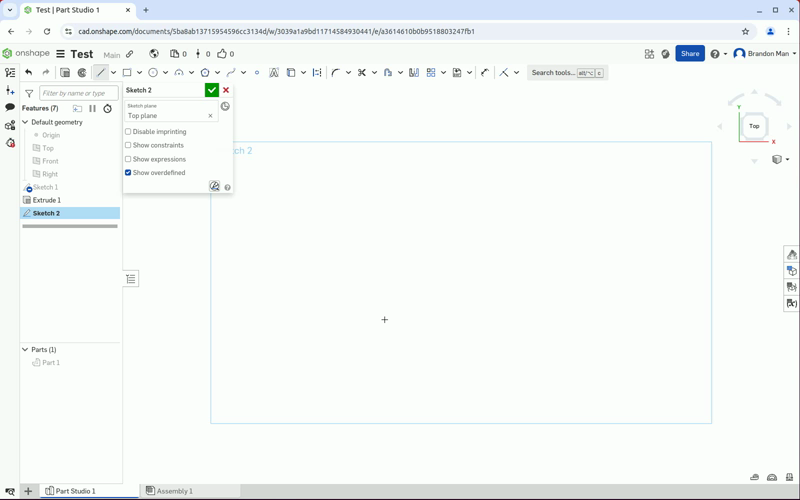
click(384, 319)
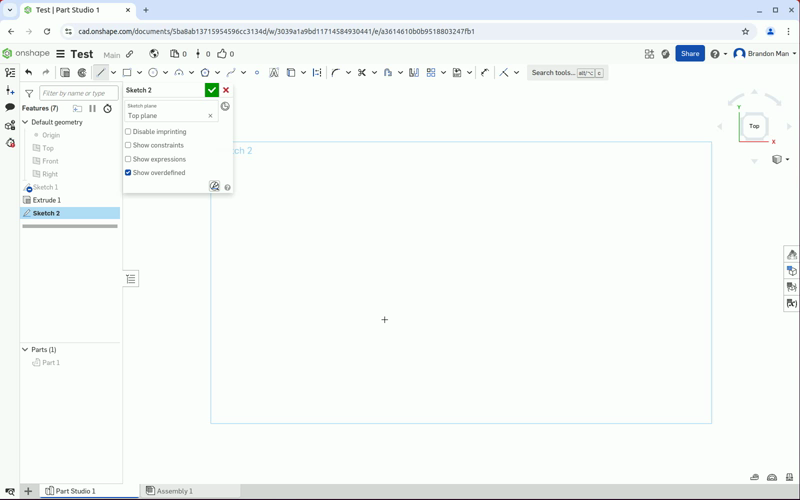
key_up(shift)
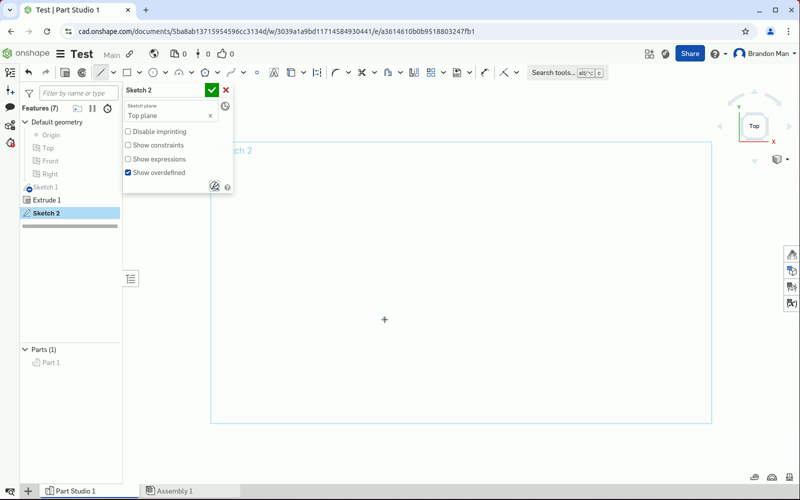
key_down(shift)
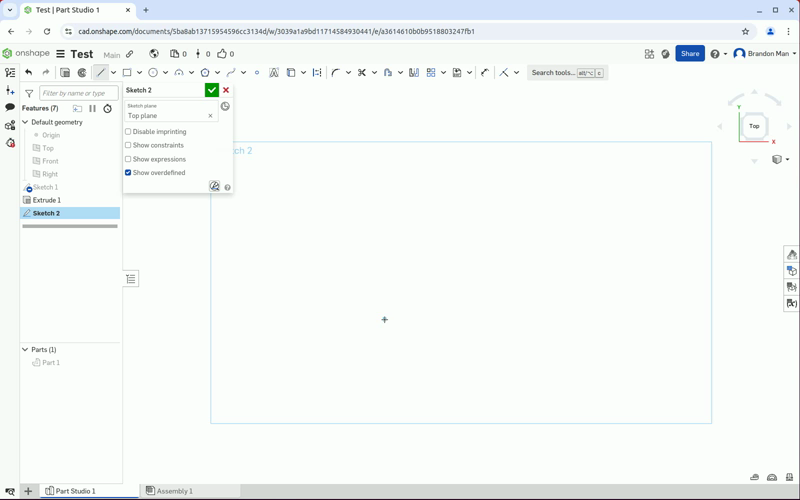
mouse_move(534, 319)
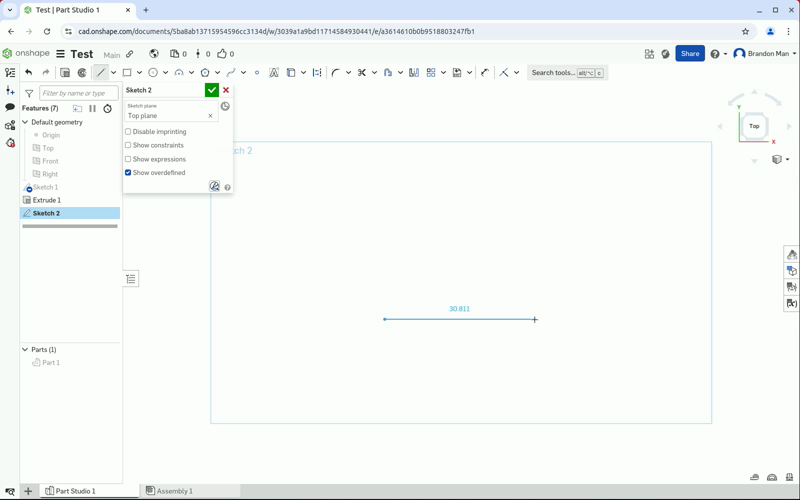
click(534, 319)
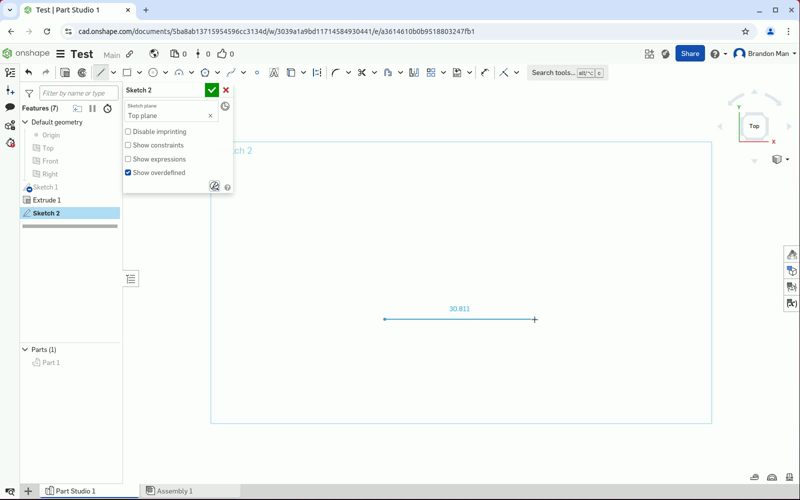
key_up(shift)
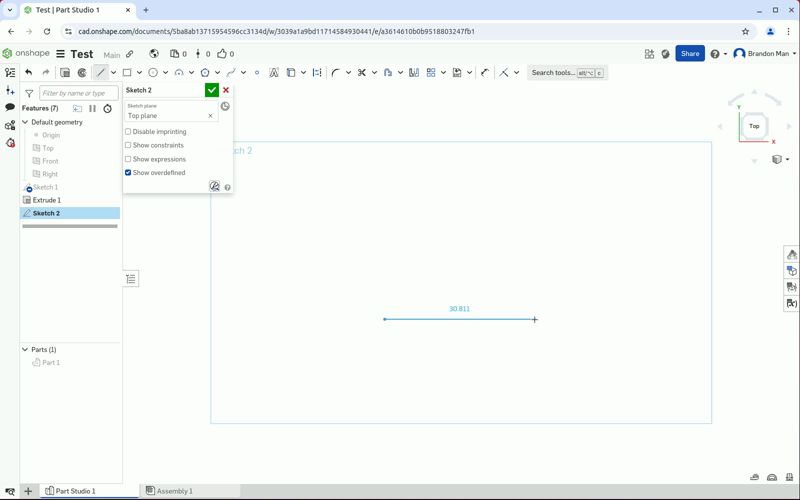
key(esc)
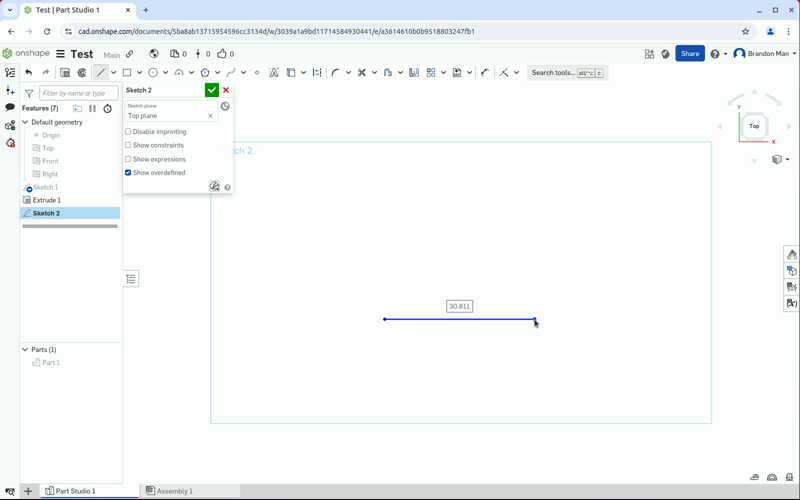
key(a)
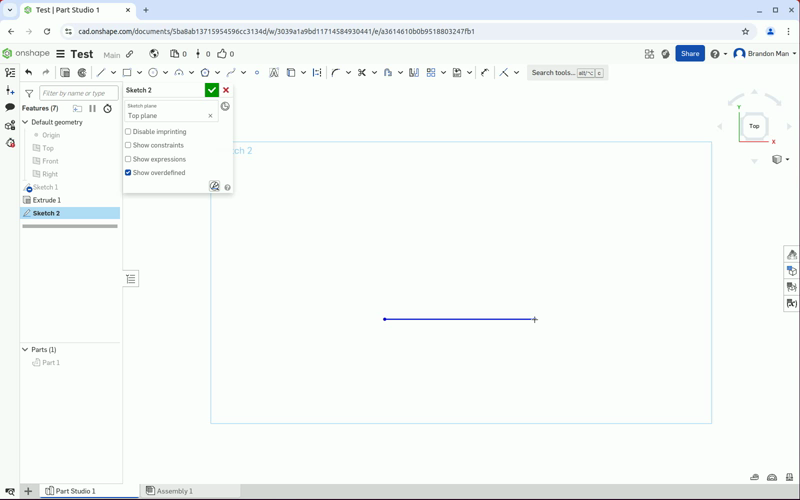
mouse_move(534, 319)
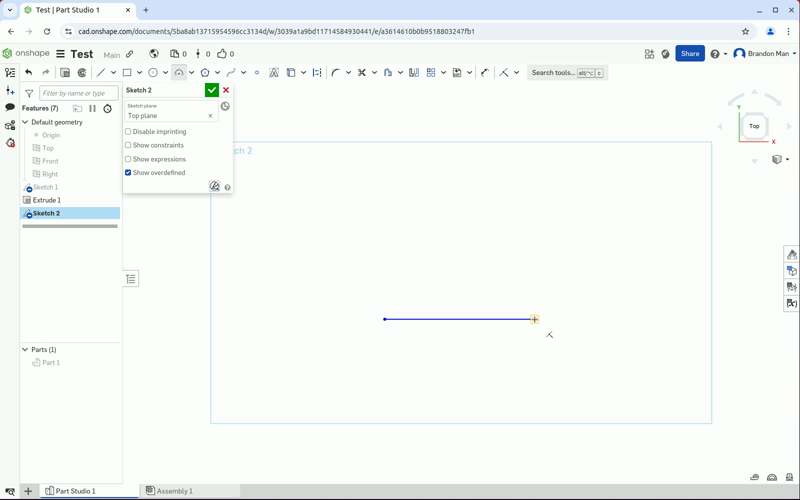
click(534, 319)
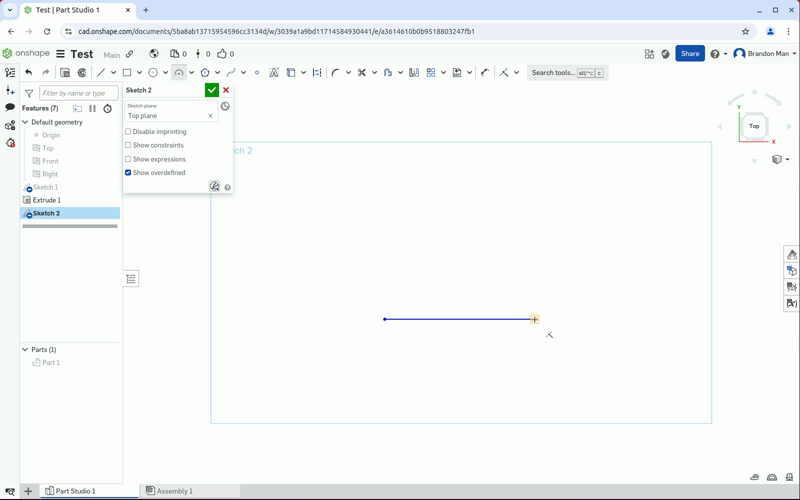
key_down(shift)
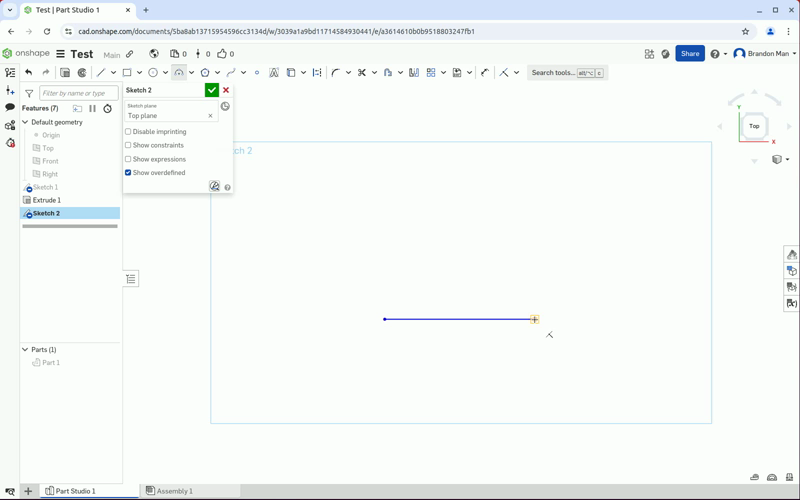
mouse_move(534, 246)
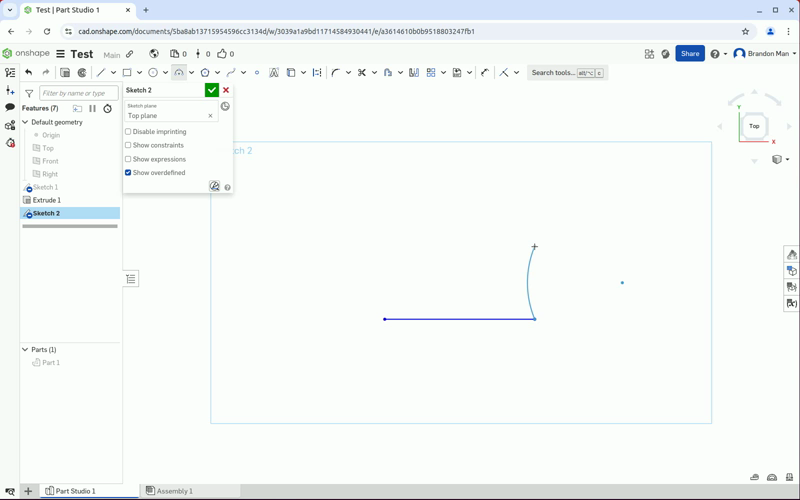
click(534, 246)
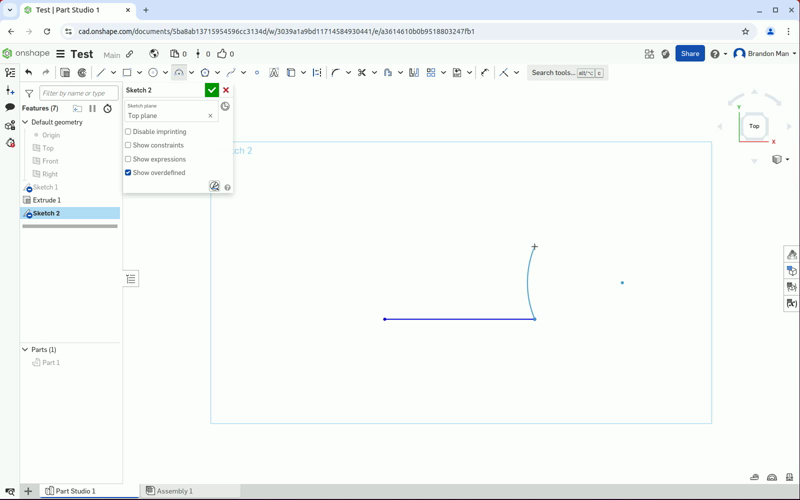
mouse_move(571, 282)
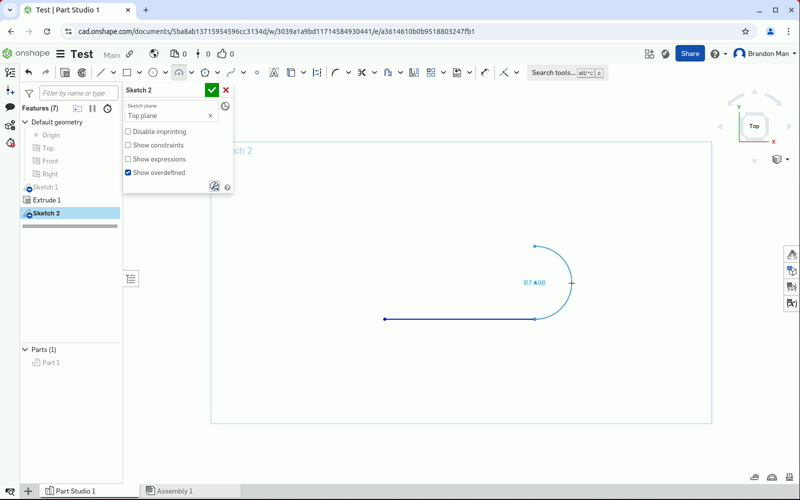
click(571, 282)
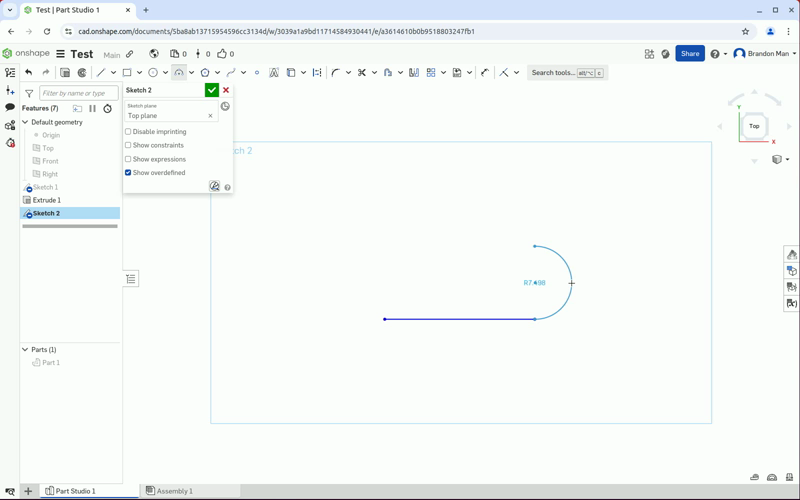
key_up(shift)
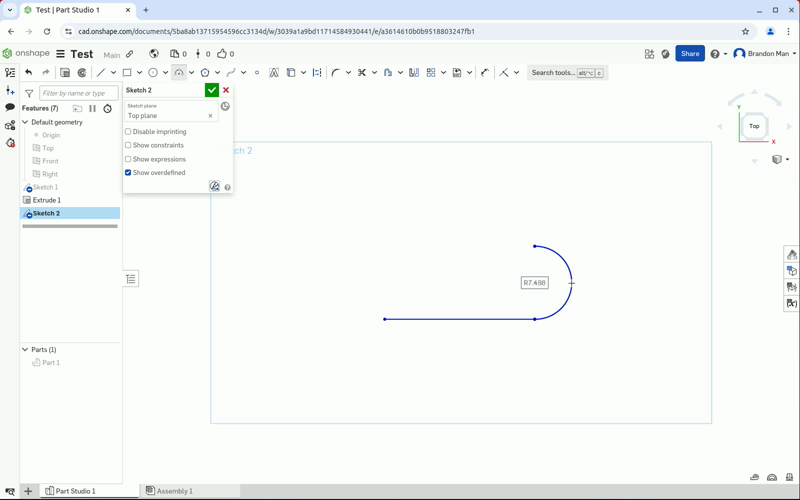
key(esc)
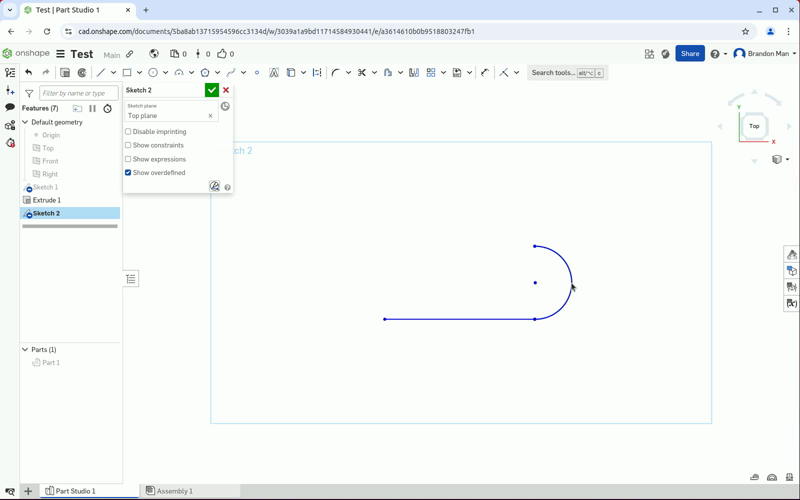
key(l)
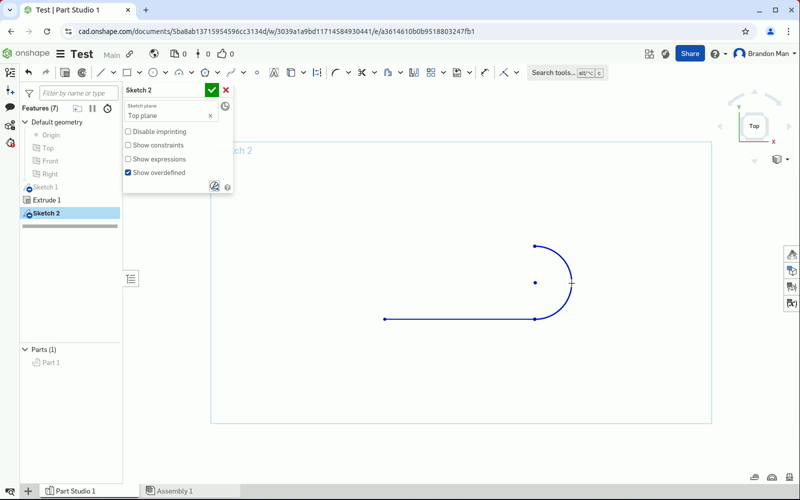
mouse_move(534, 246)
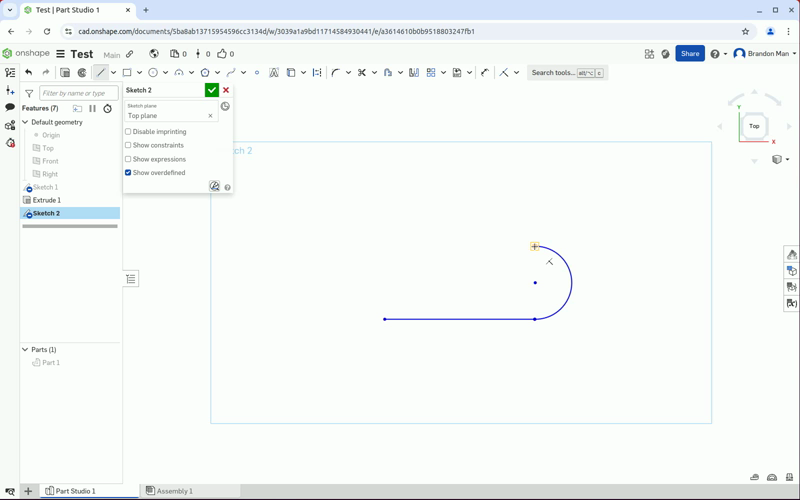
click(534, 246)
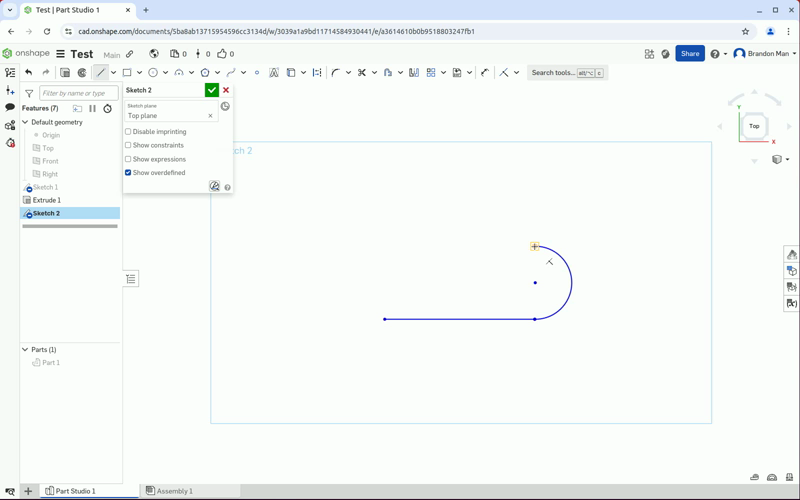
key_down(shift)
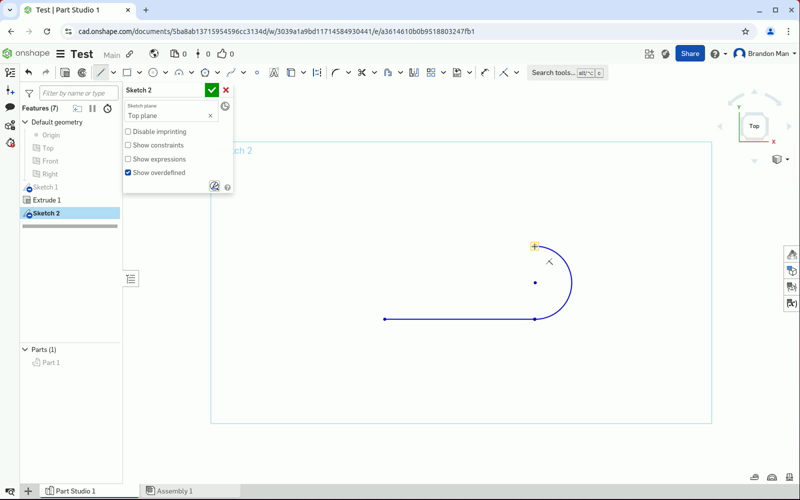
mouse_move(384, 246)
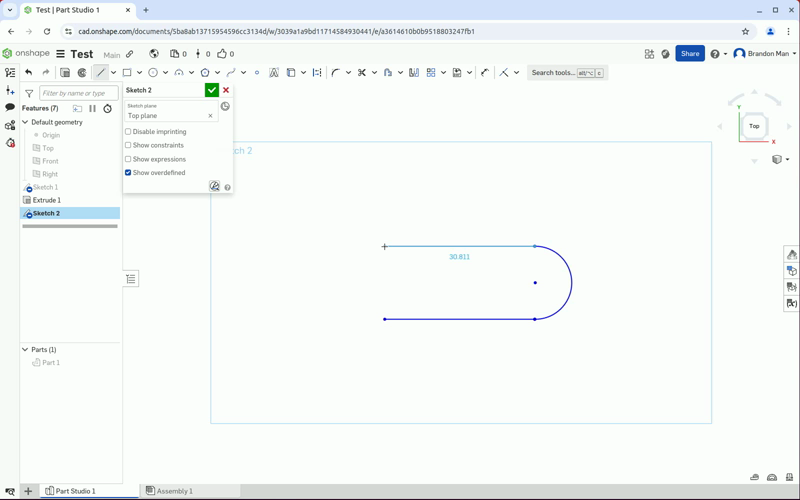
click(384, 246)
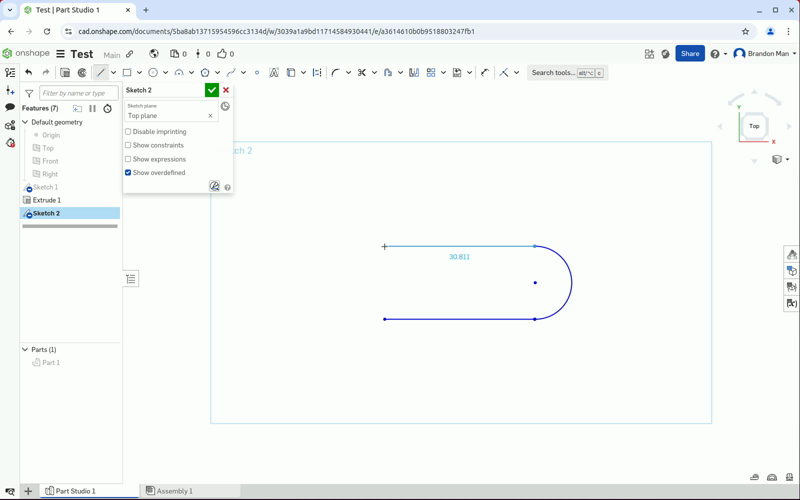
key_up(shift)
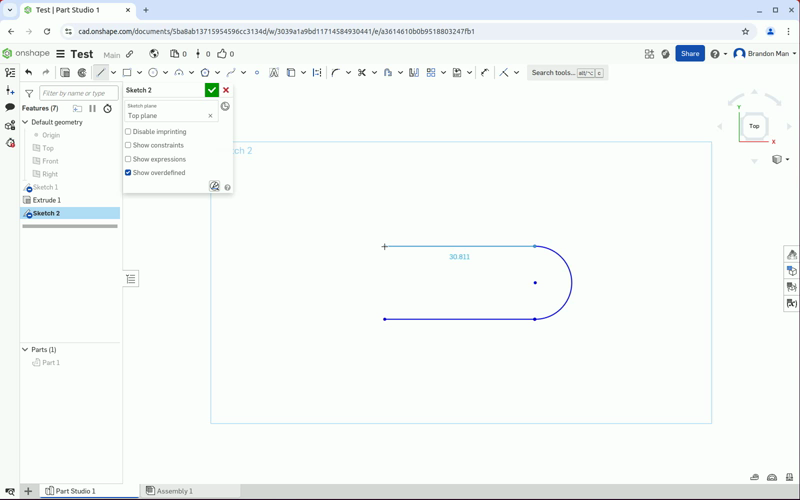
key(esc)
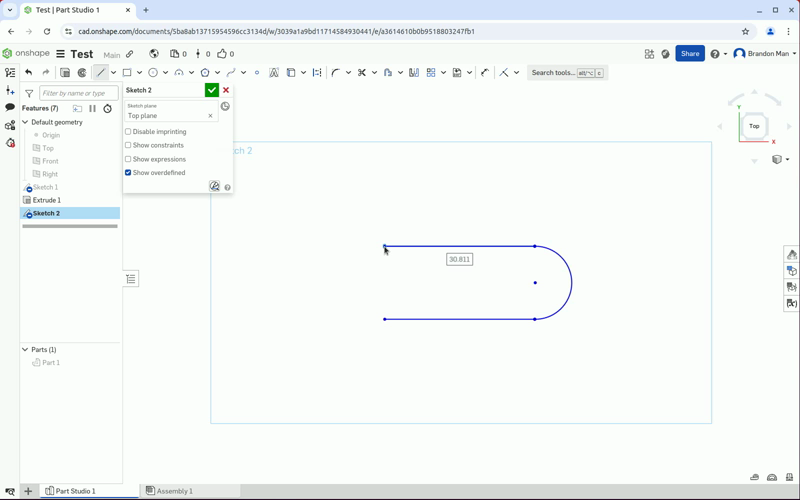
key(a)
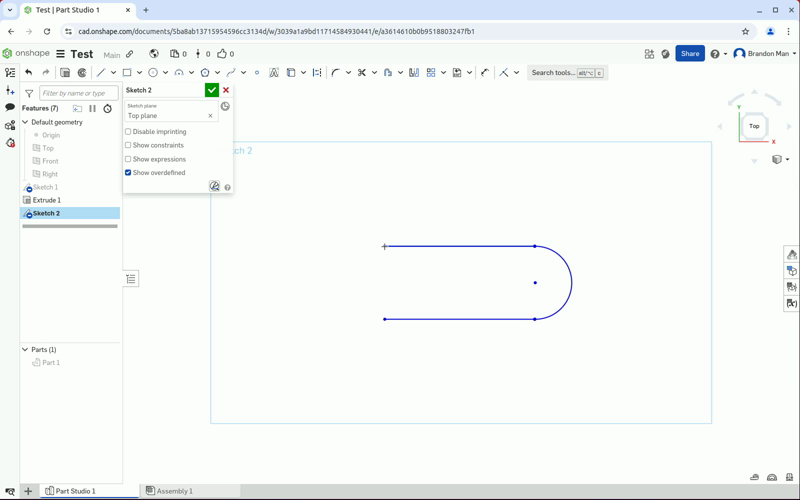
mouse_move(384, 246)
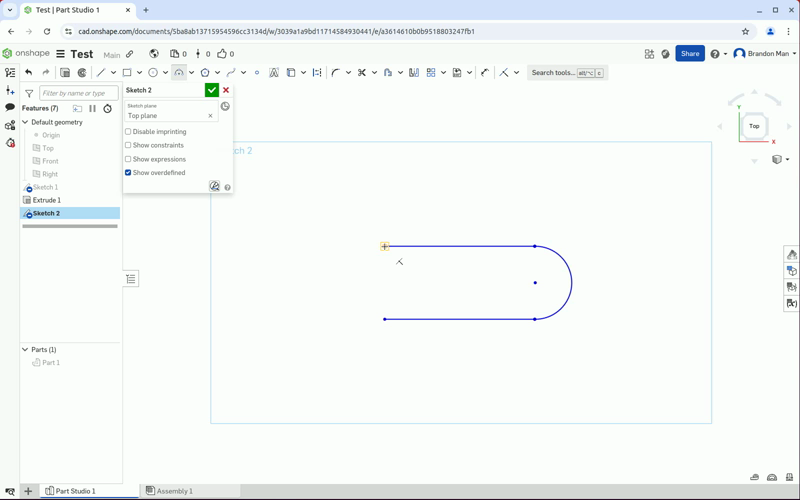
click(384, 246)
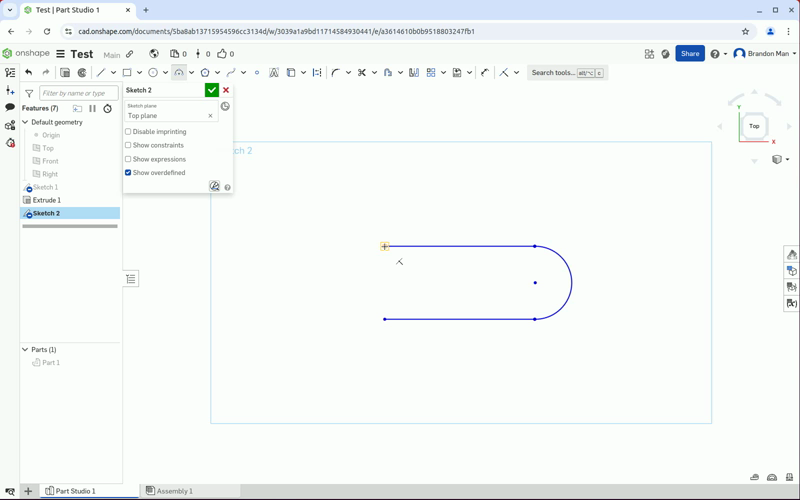
mouse_move(384, 319)
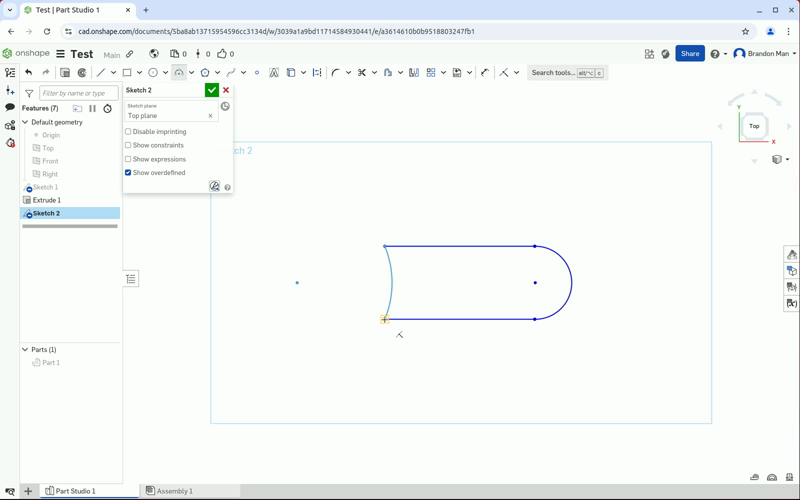
click(384, 319)
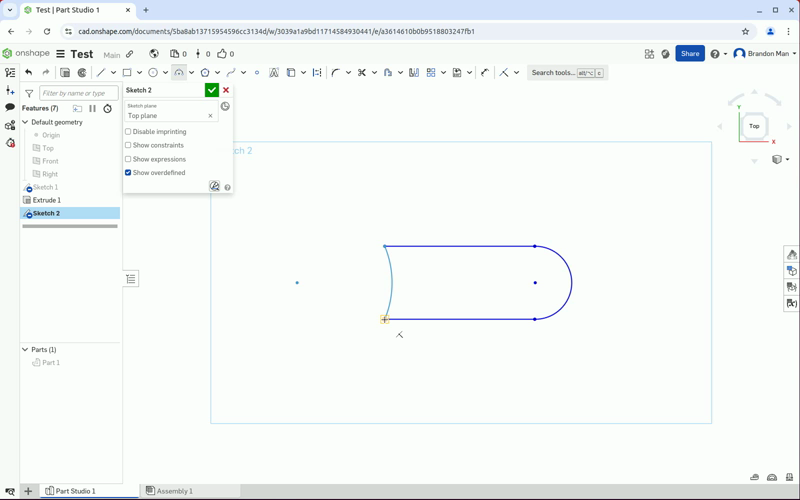
key_down(shift)
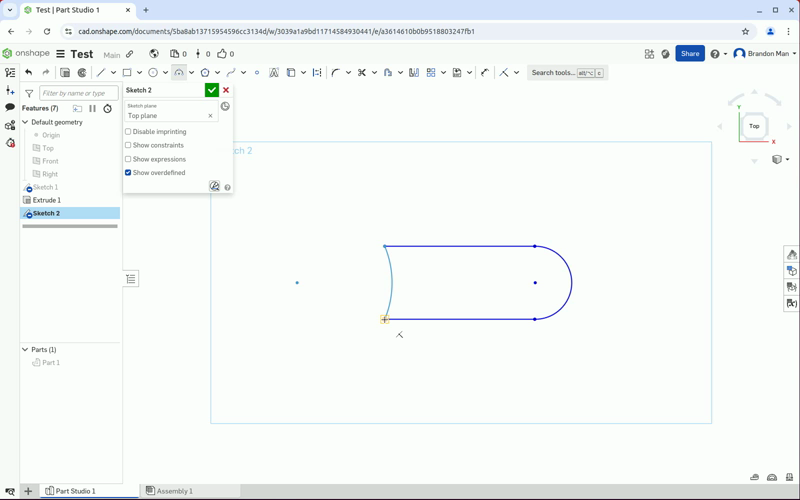
mouse_move(421, 282)
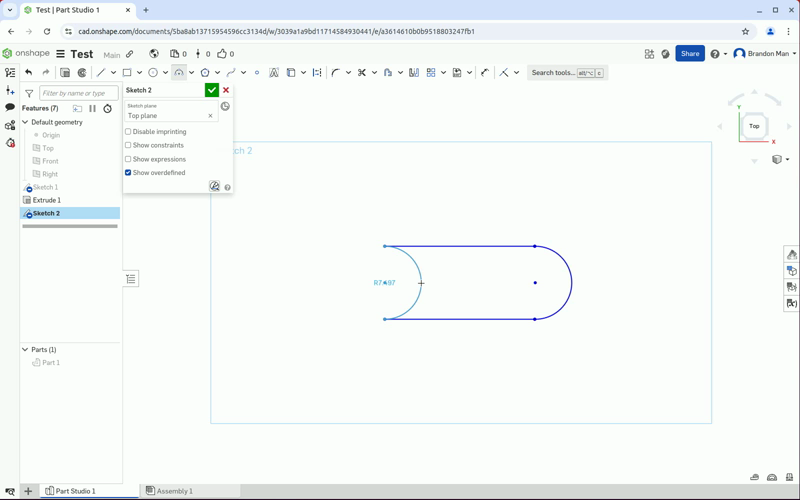
click(421, 282)
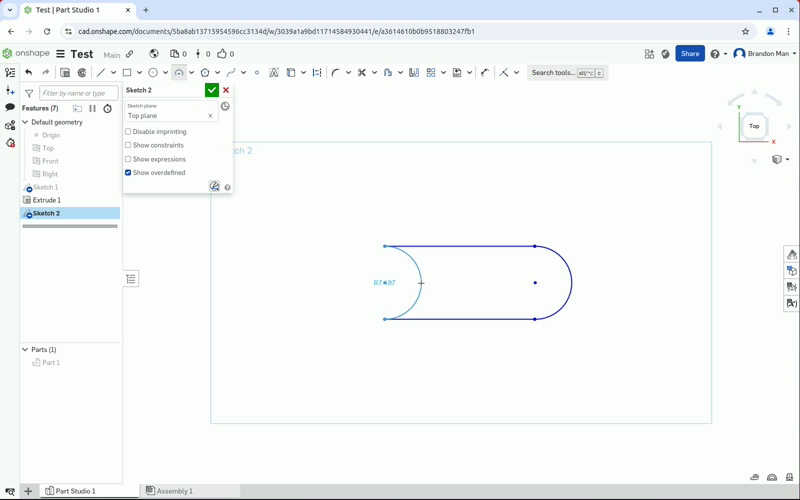
key_up(shift)
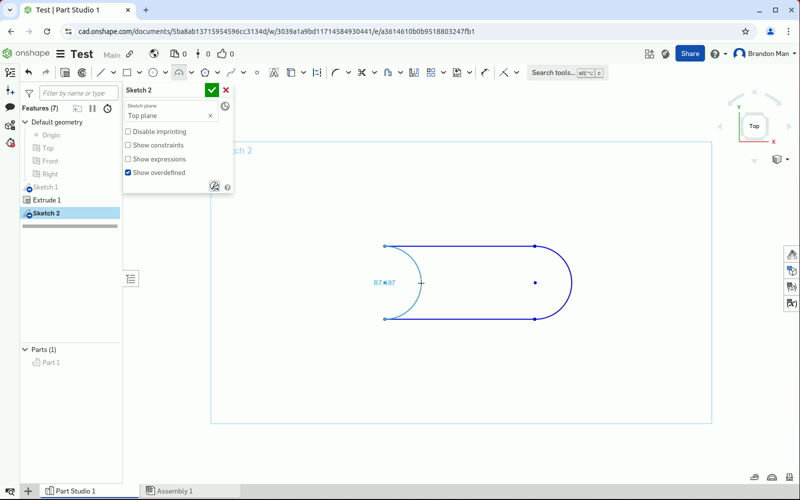
key(esc)
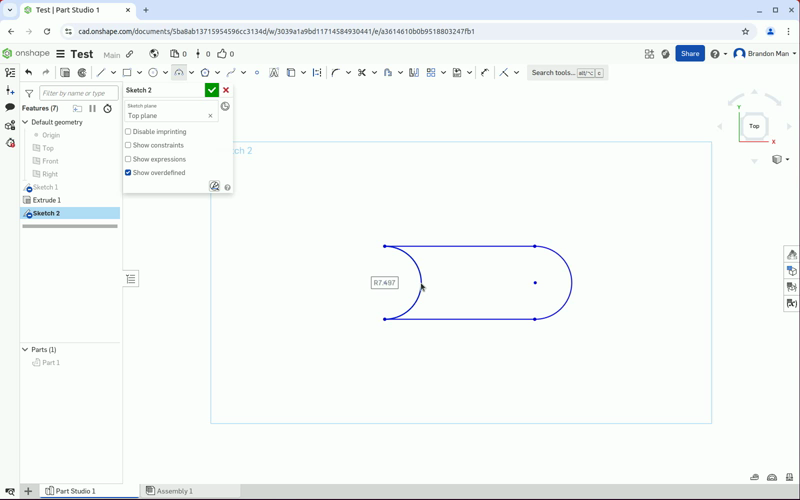
key(c)
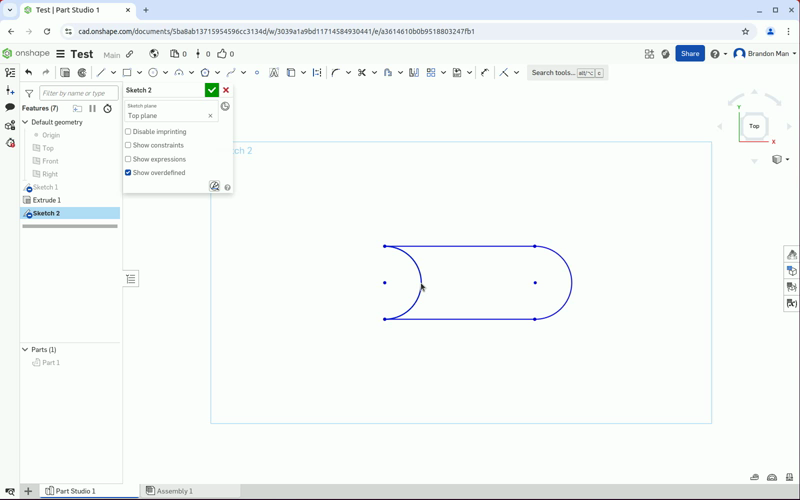
key_down(shift)
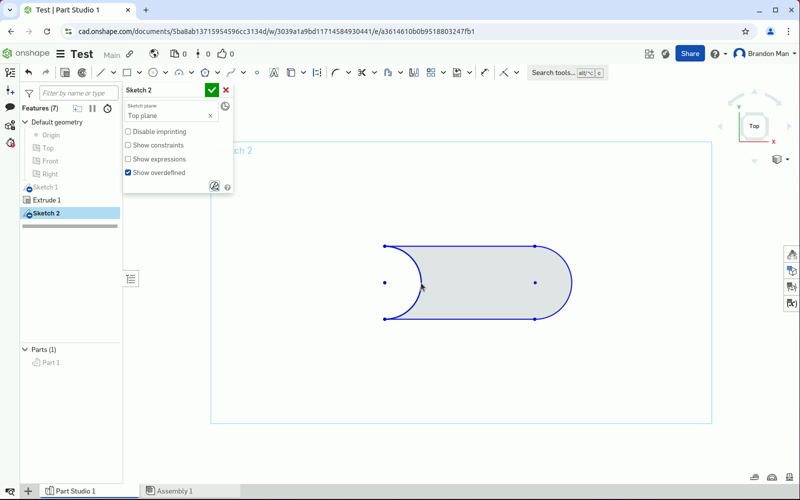
mouse_move(534, 281)
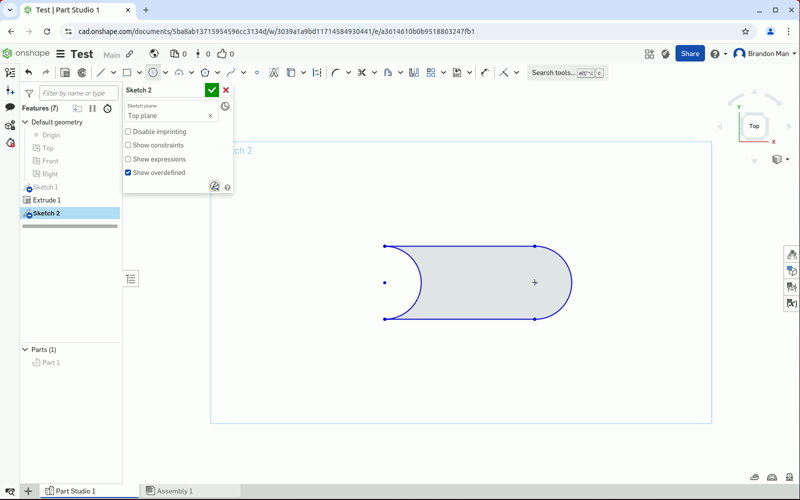
scroll(6)
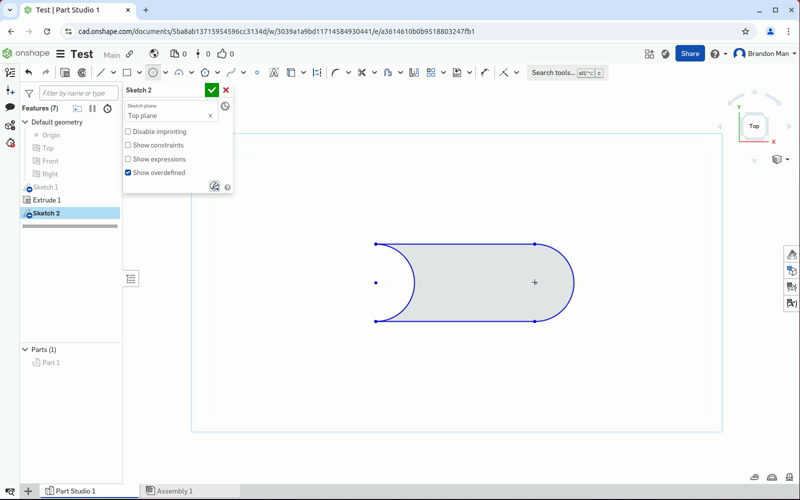
scroll(6)
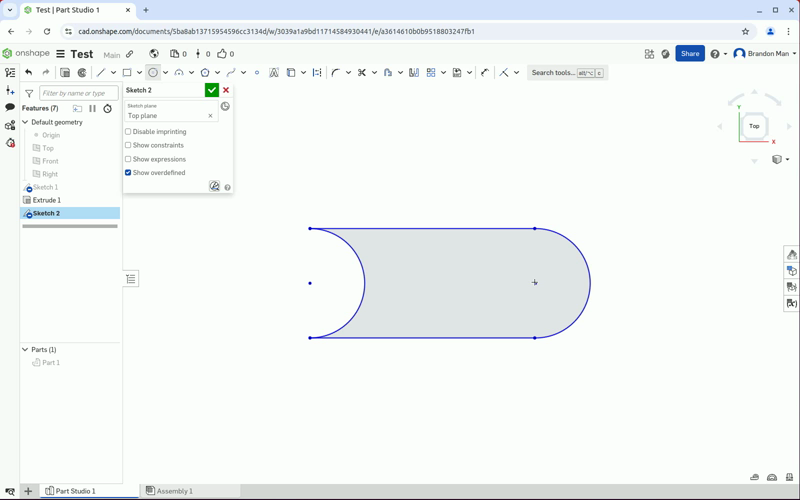
scroll(6)
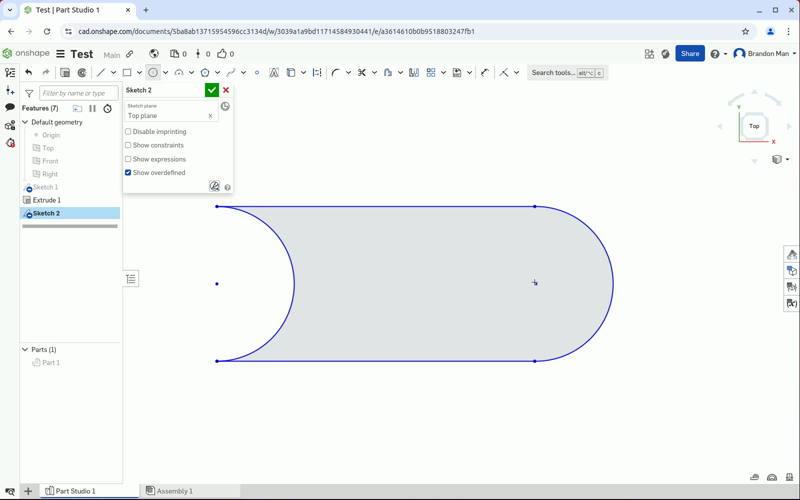
scroll(6)
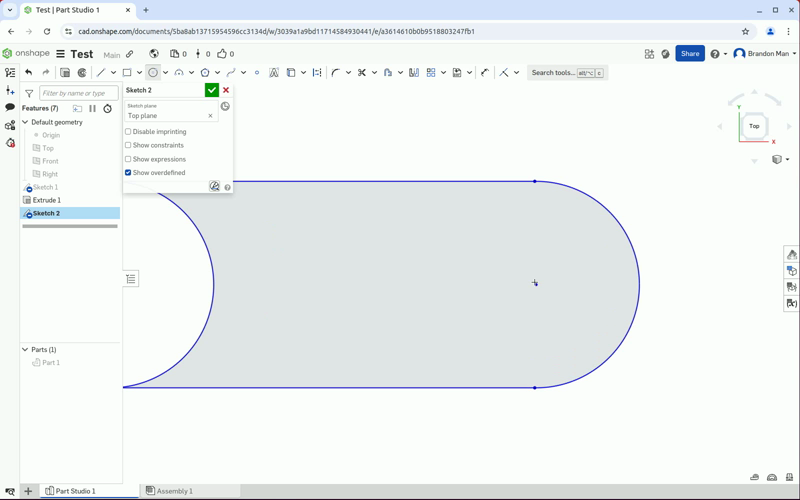
scroll(6)
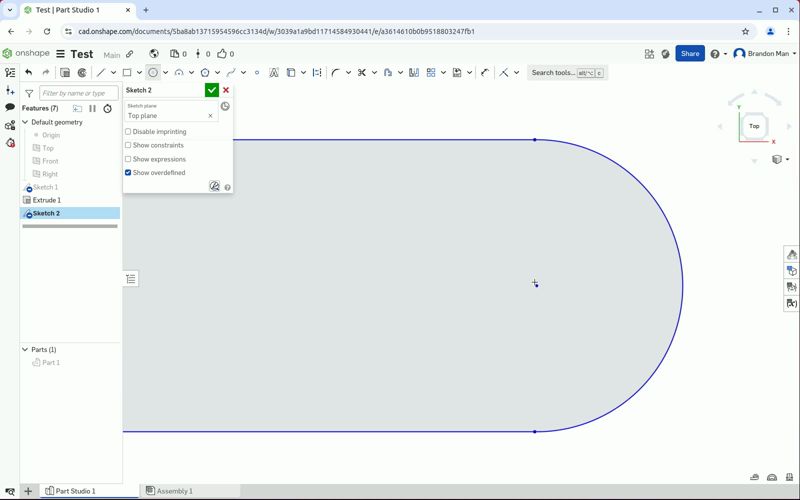
scroll(6)
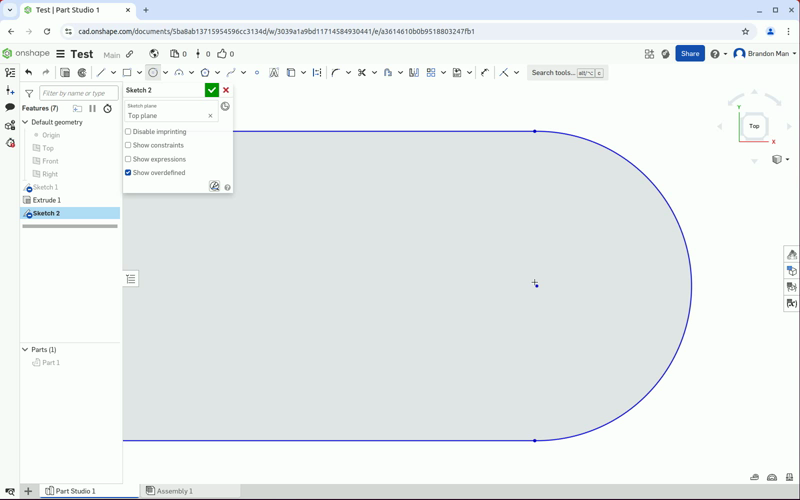
scroll(6)
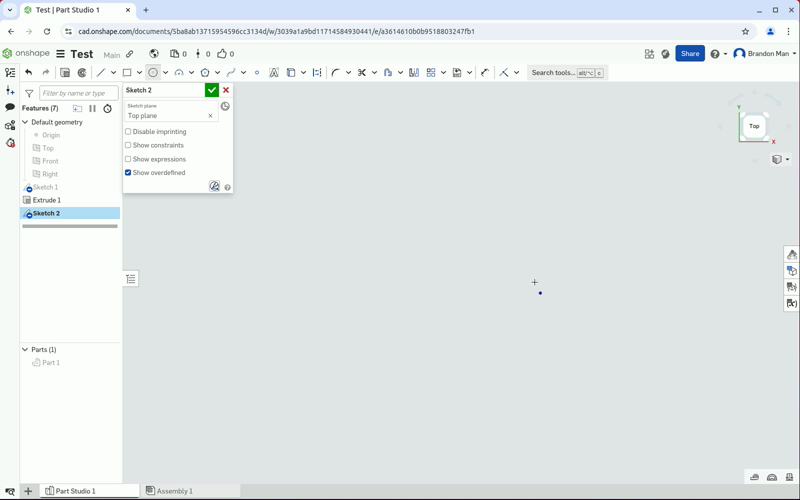
click(534, 281)
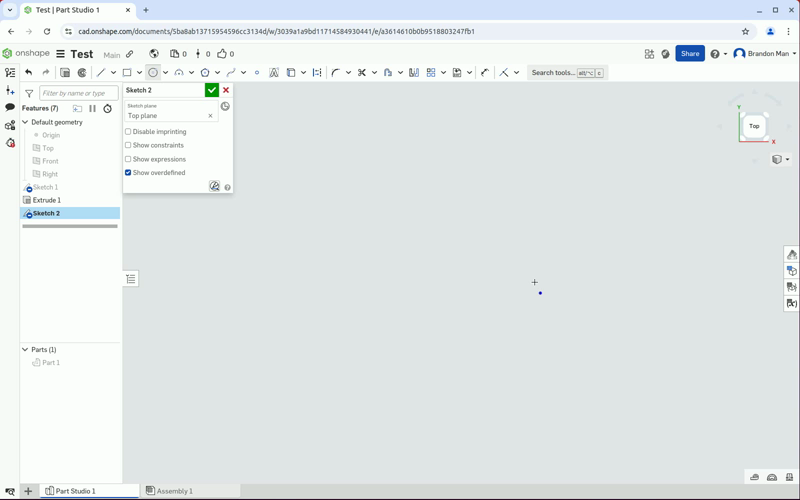
scroll(-6)
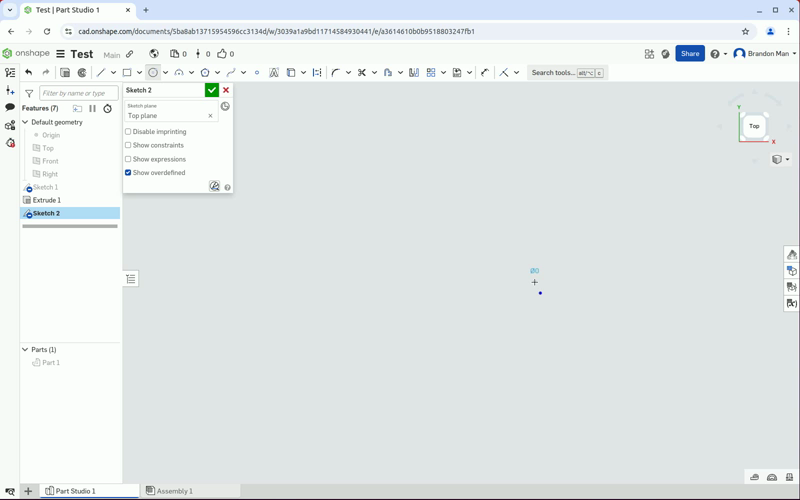
scroll(-6)
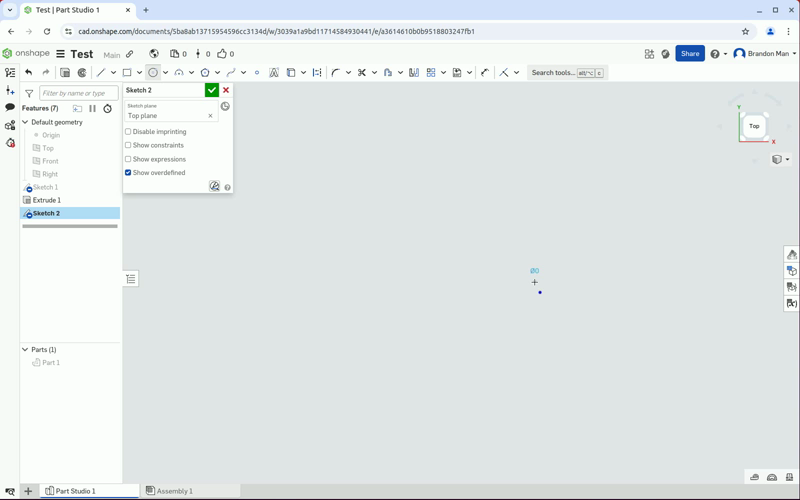
scroll(-6)
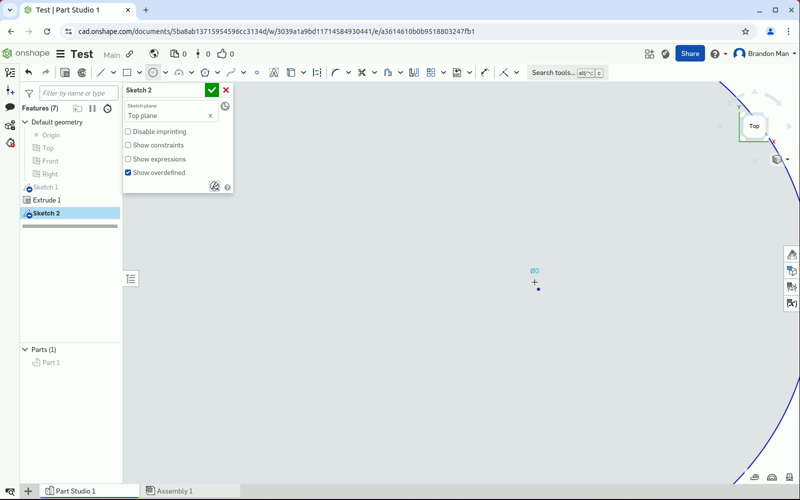
scroll(-6)
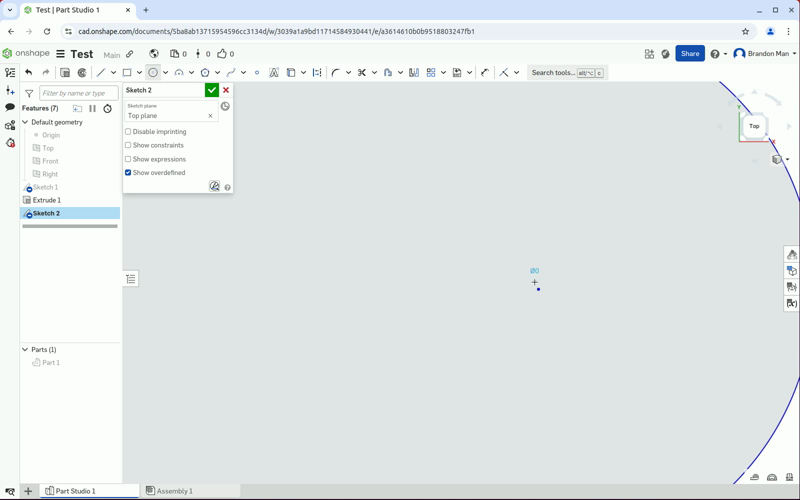
scroll(-6)
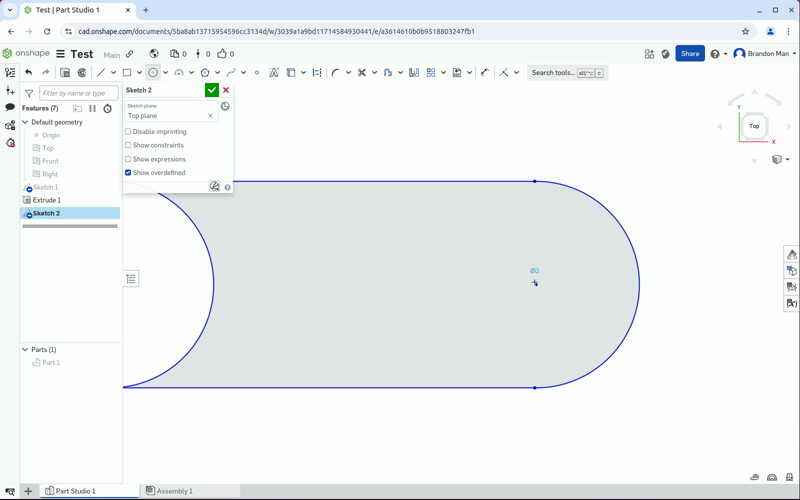
scroll(-6)
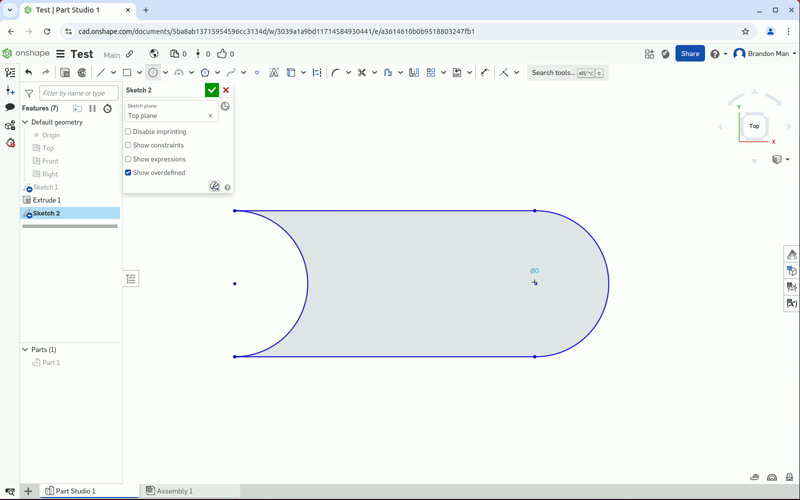
scroll(-6)
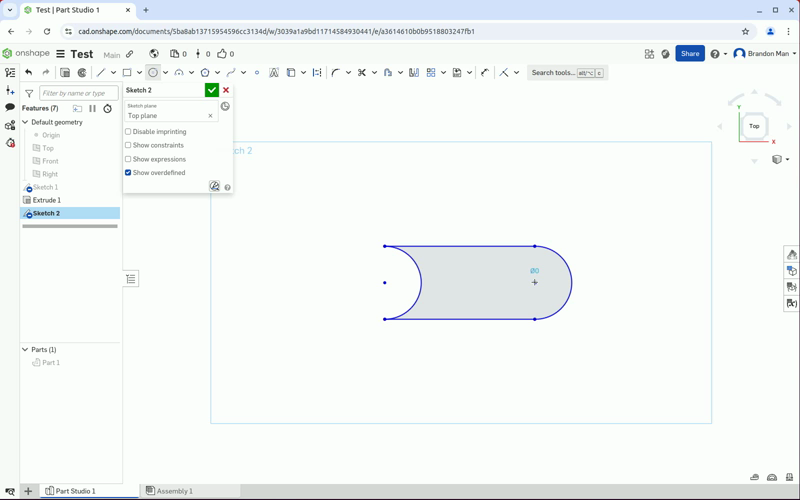
key_up(shift)
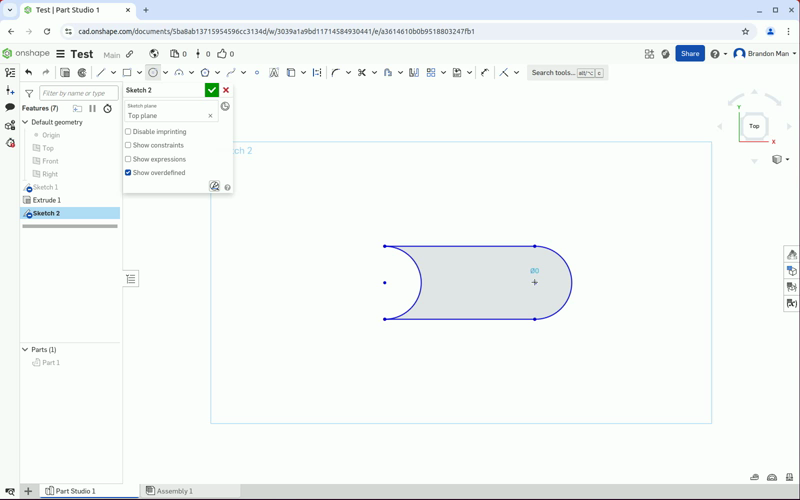
mouse_move(552, 281)
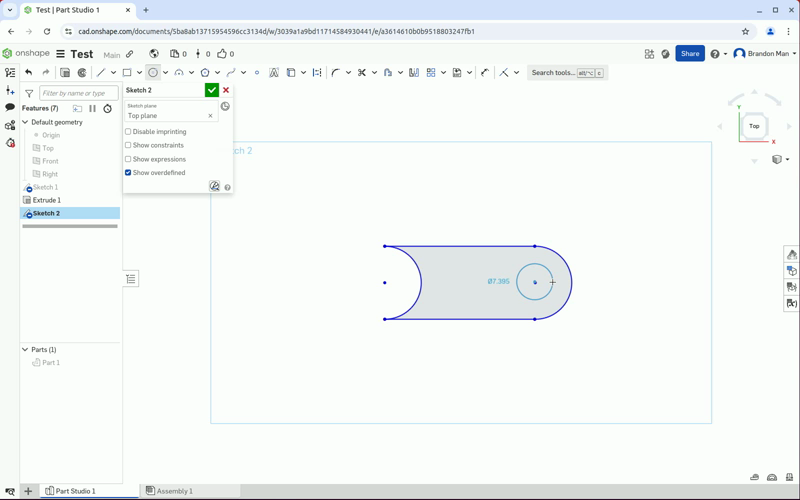
click(552, 281)
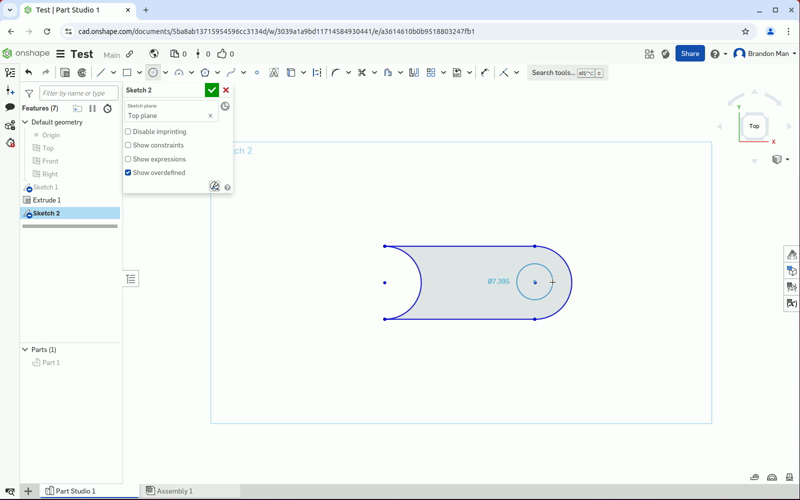
key(esc)
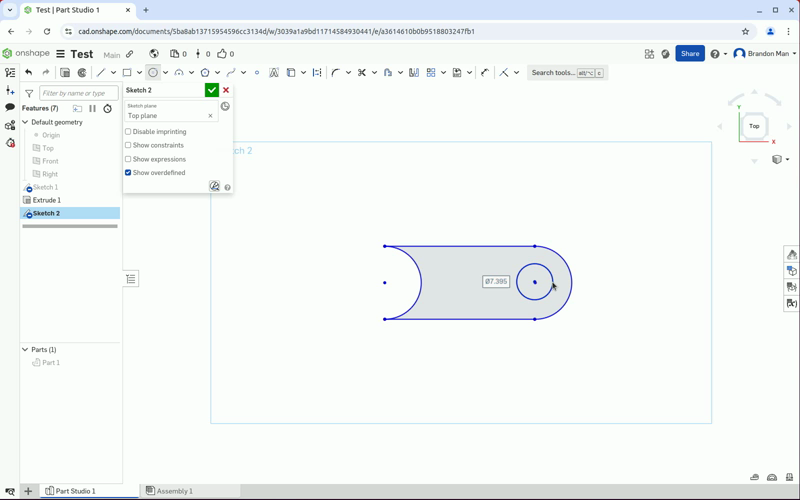
mouse_move(481, 303)
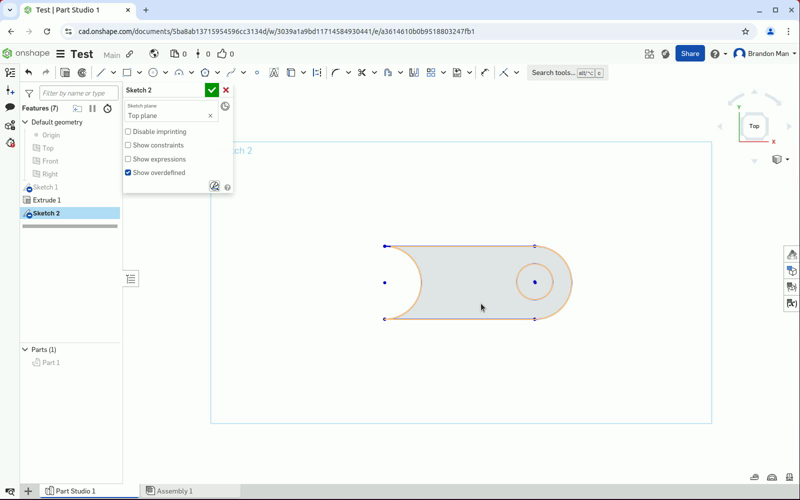
click(481, 303)
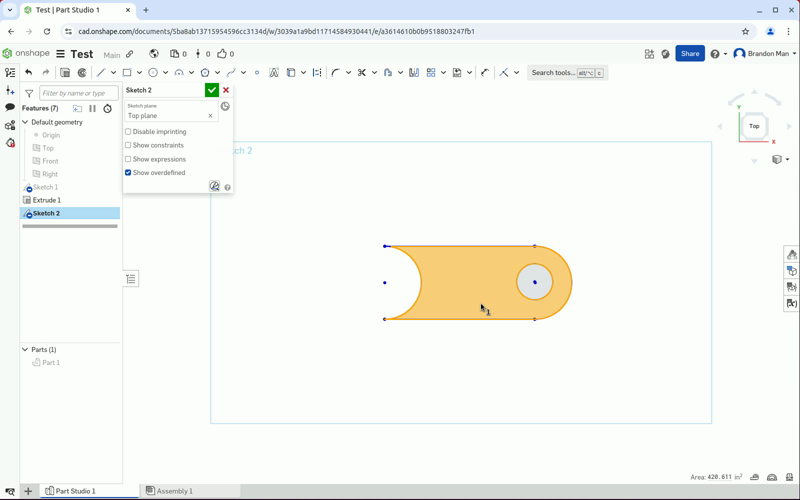
mouse_move(73, 352)
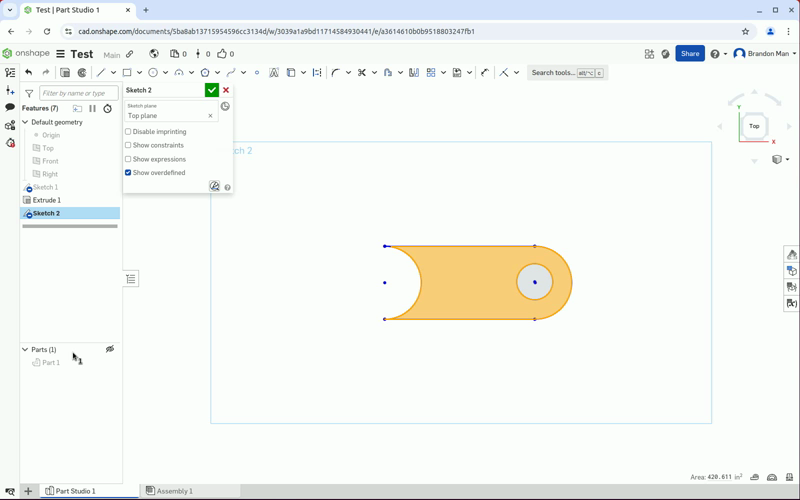
key(shift+y)
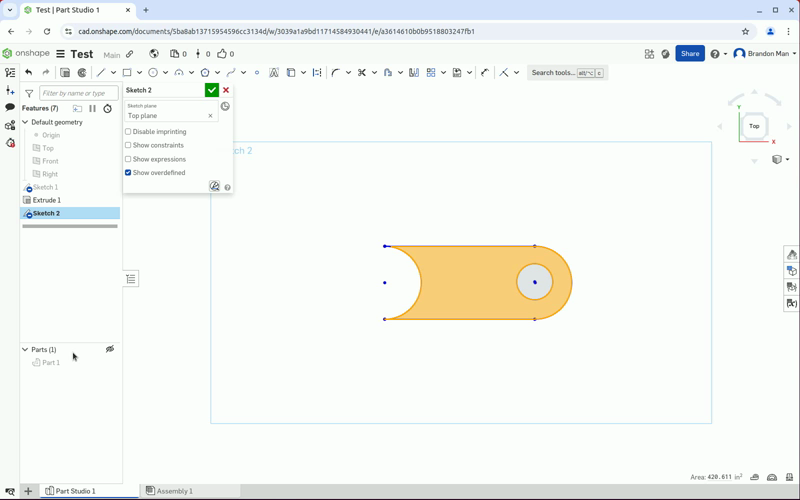
key(shift+e)
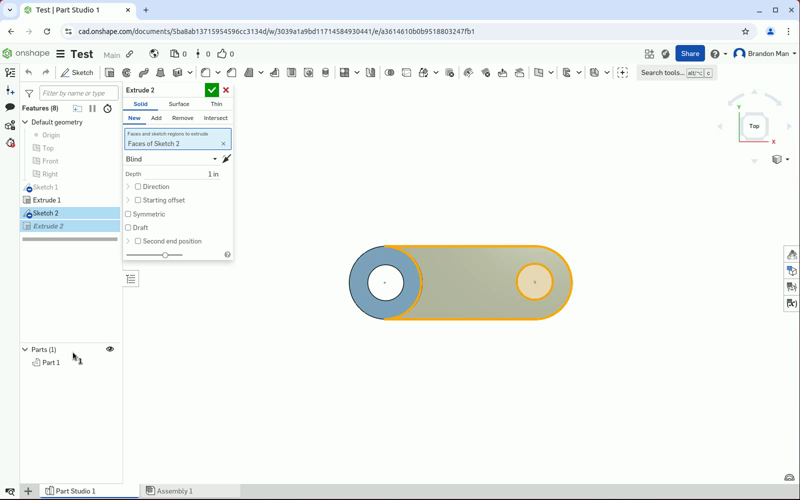
mouse_move(143, 106)
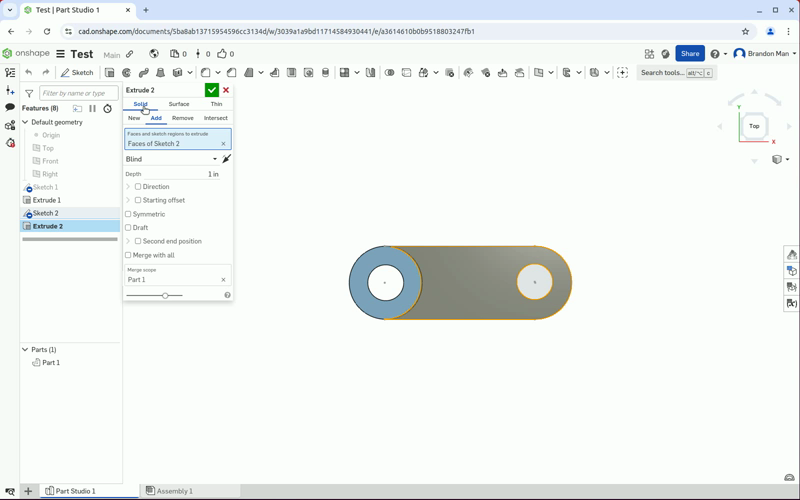
click(143, 106)
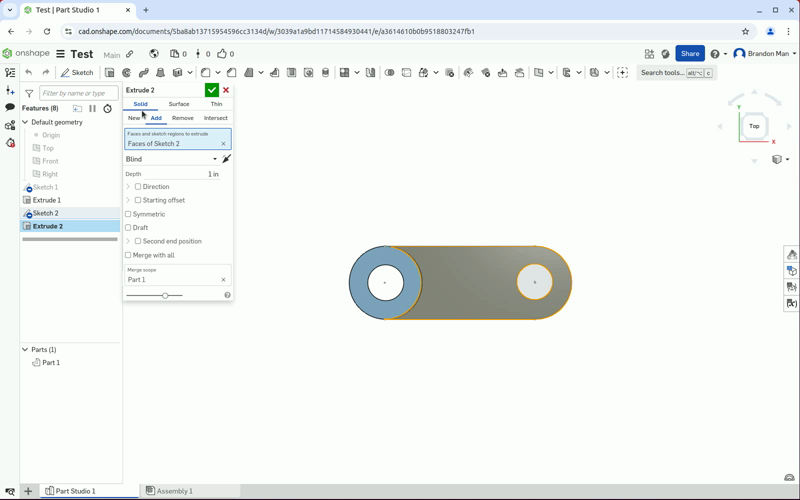
mouse_move(137, 120)
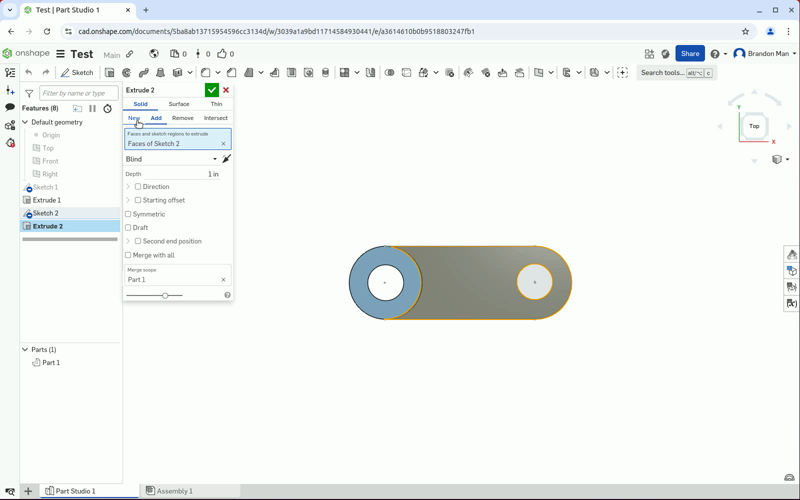
click(137, 120)
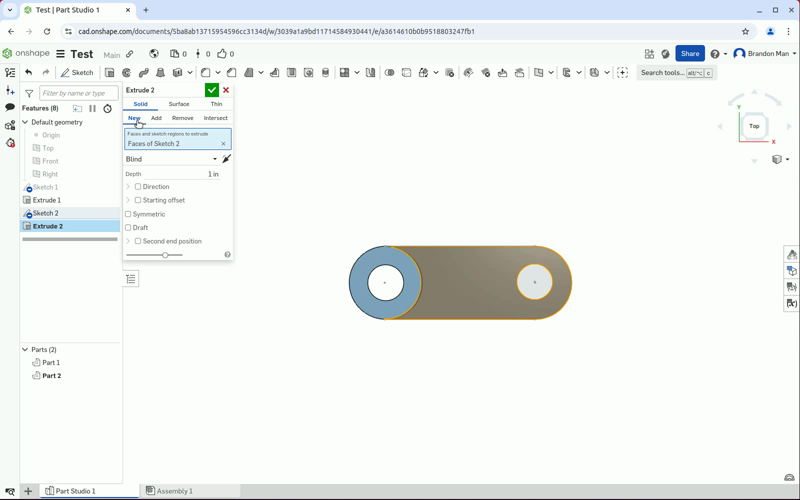
key(tab, 4)
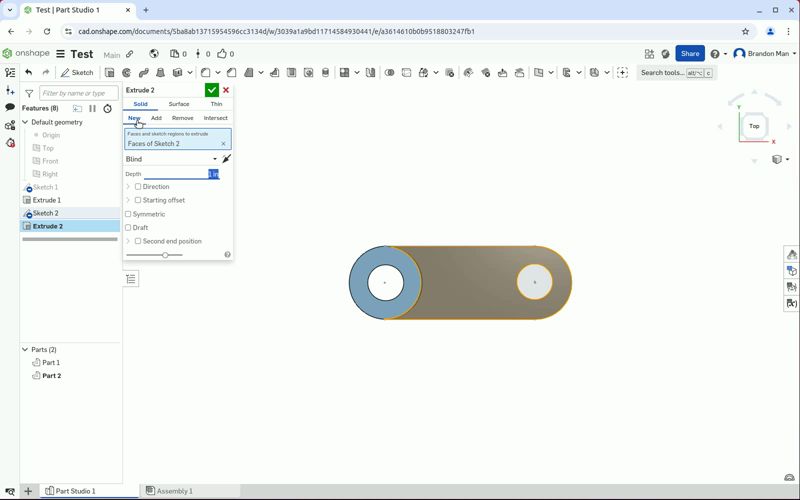
text(7.703)
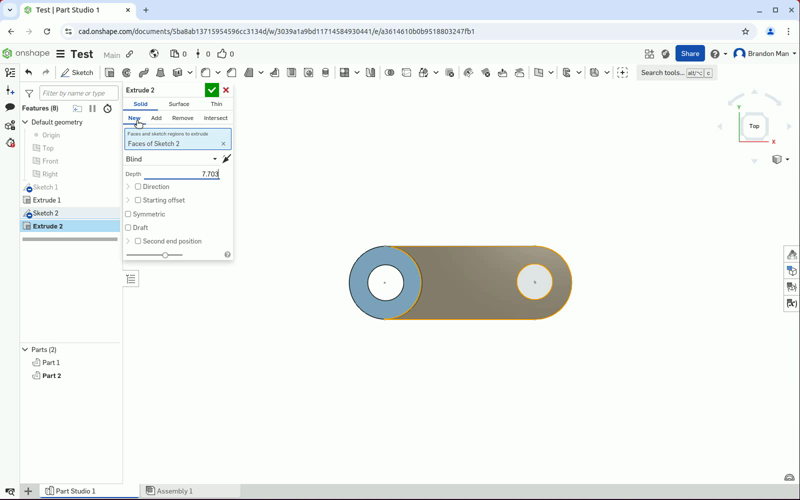
key(enter)
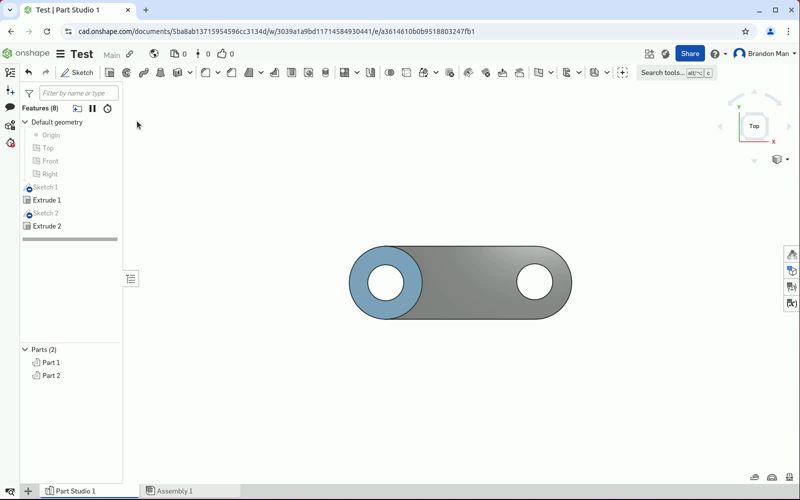
key(shift+h)
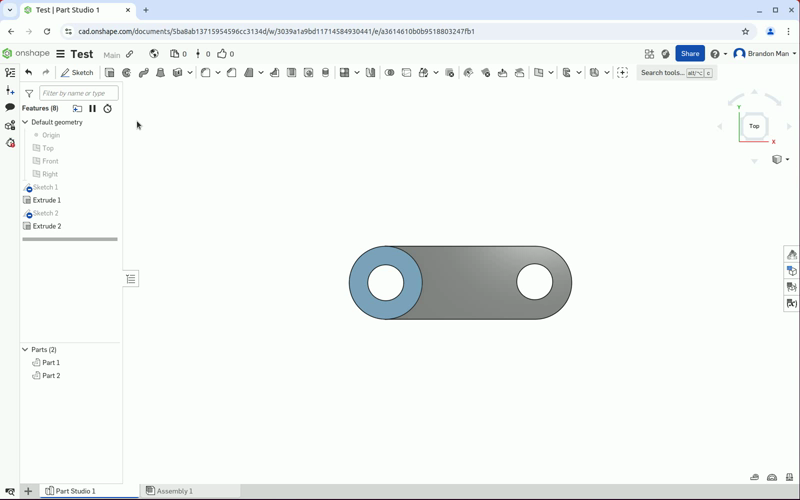
key(shift+h)
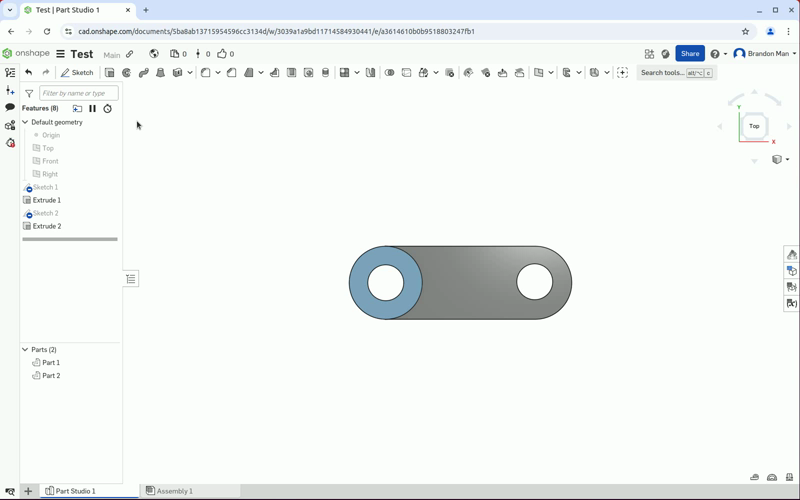
mouse_move(73, 189)
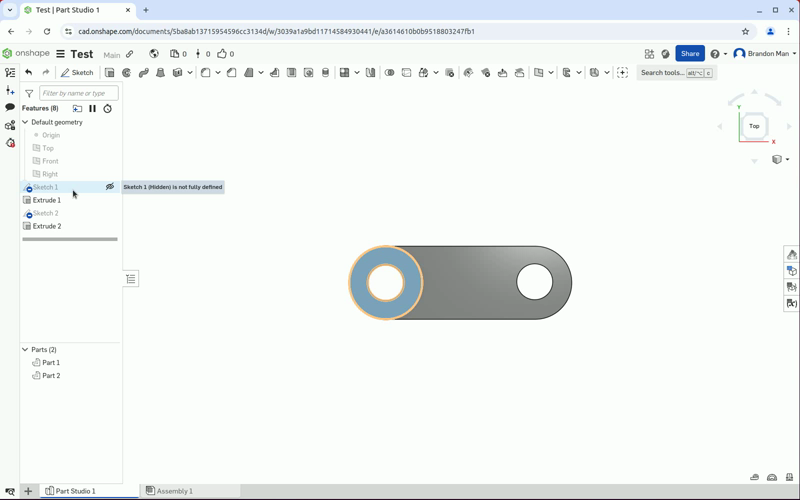
click(73, 189)
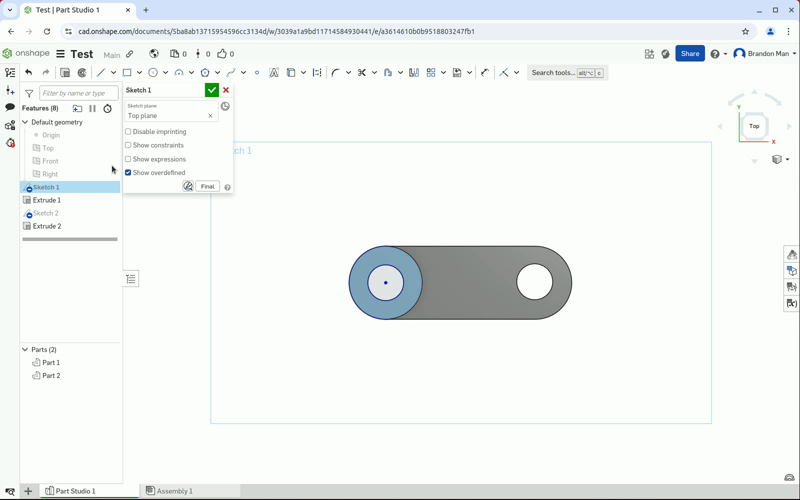
mouse_move(229, 92)
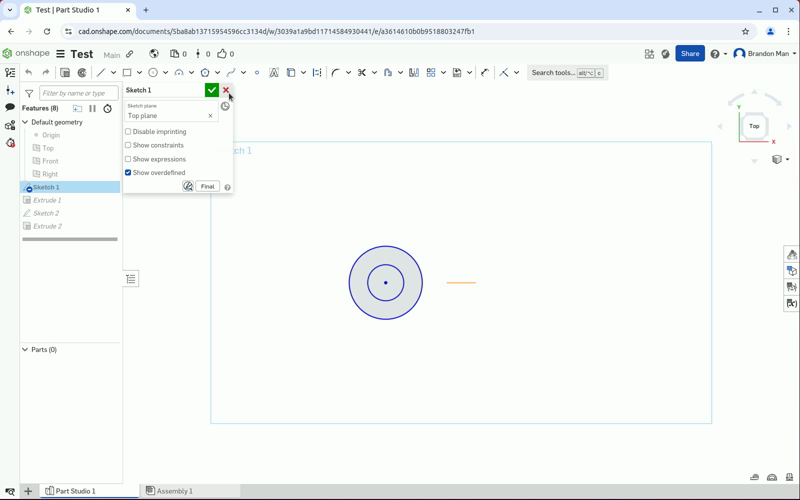
click(229, 92)
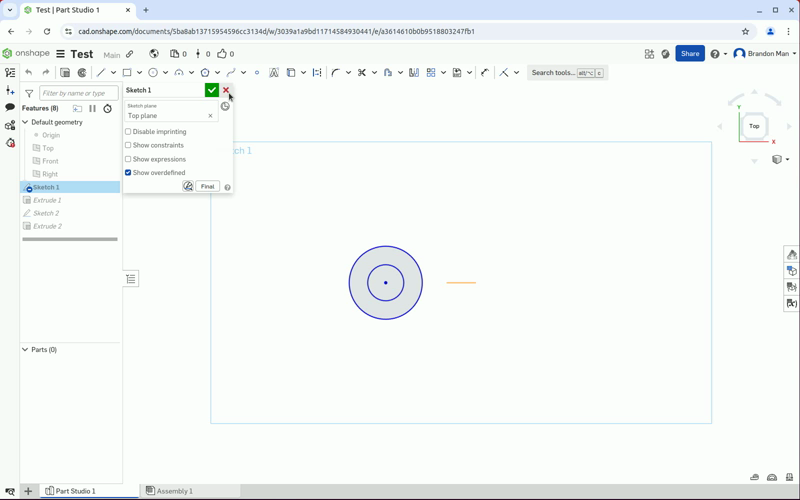
key(shift+s)
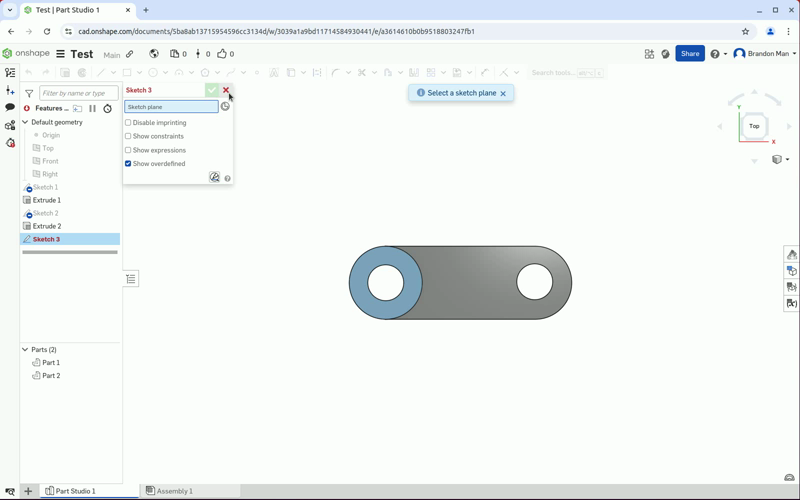
mouse_move(73, 150)
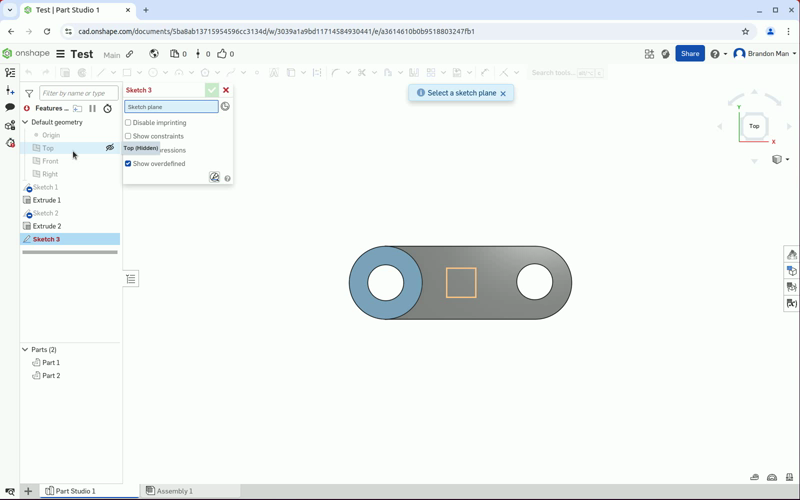
click(73, 150)
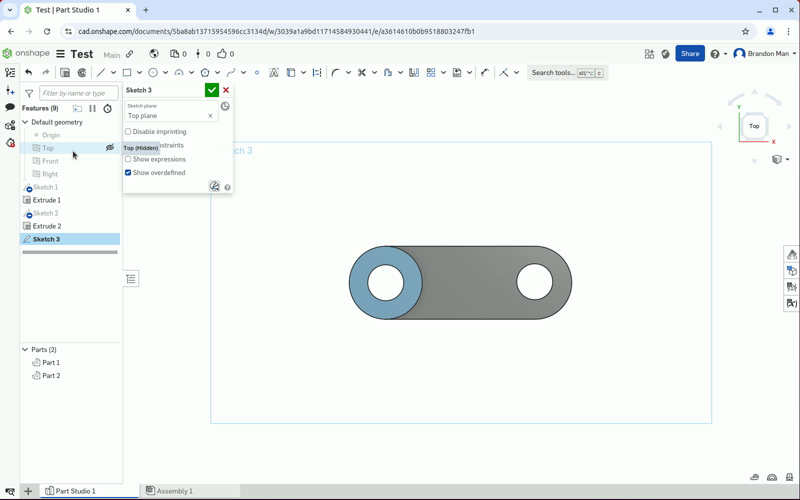
mouse_move(73, 352)
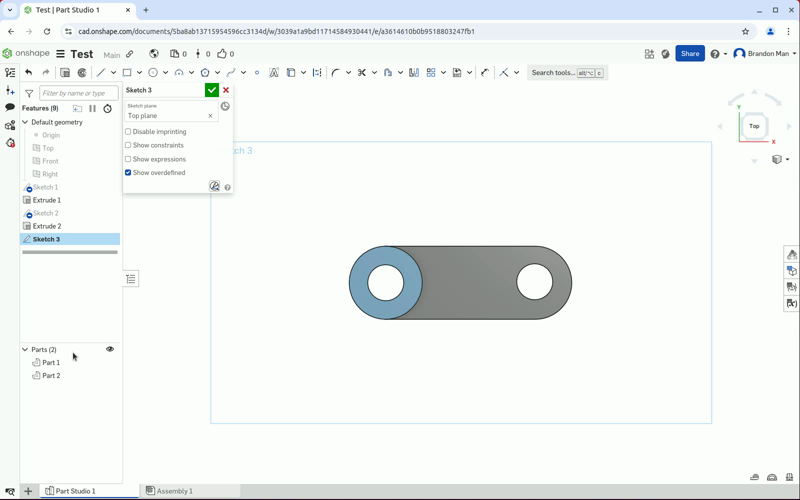
key(y)
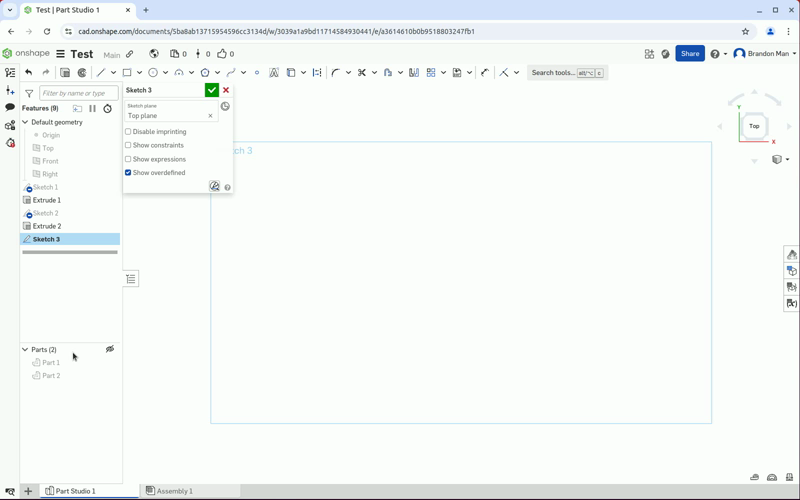
key(c)
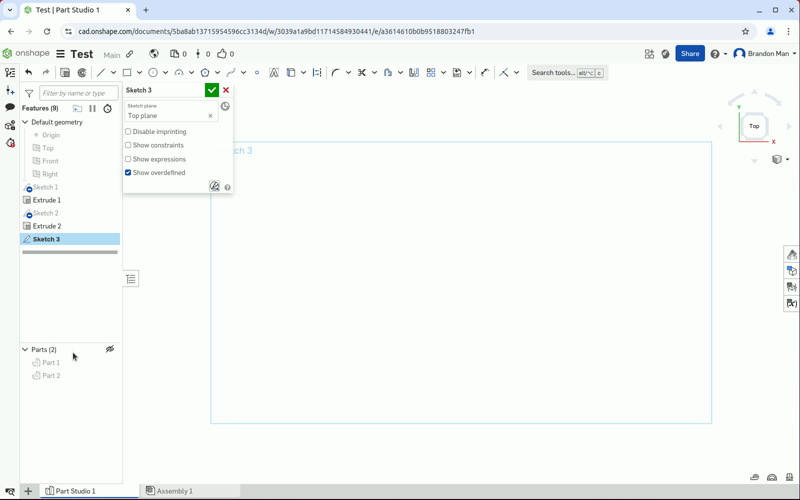
key_down(shift)
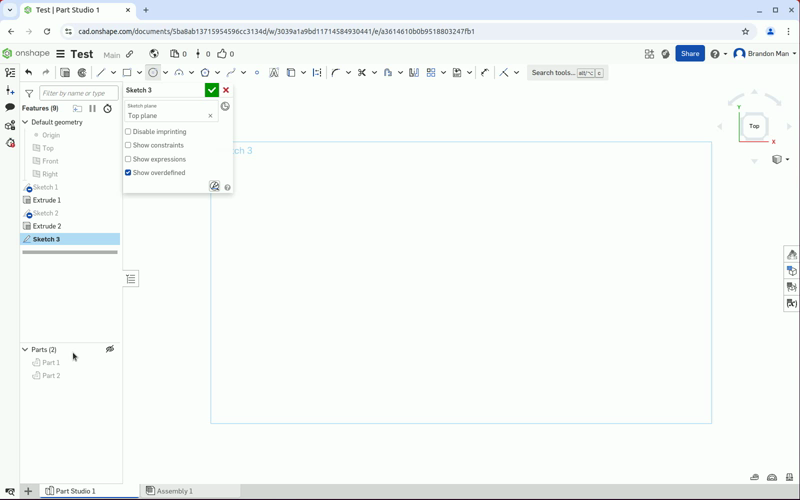
mouse_move(385, 282)
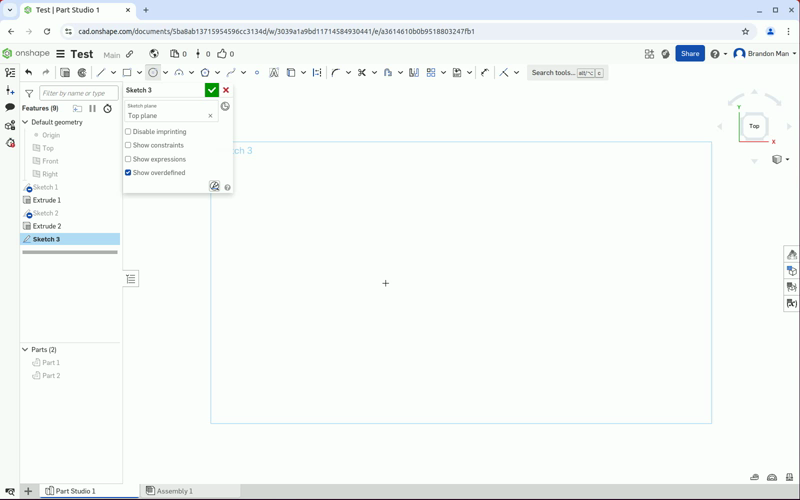
click(385, 282)
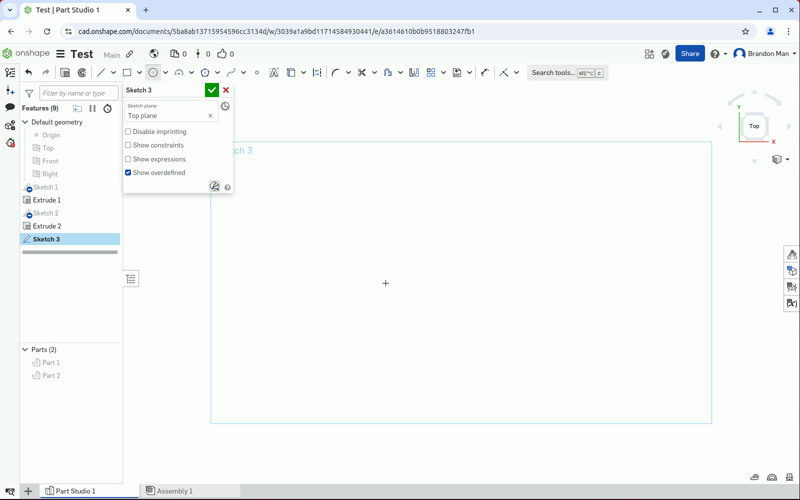
key_up(shift)
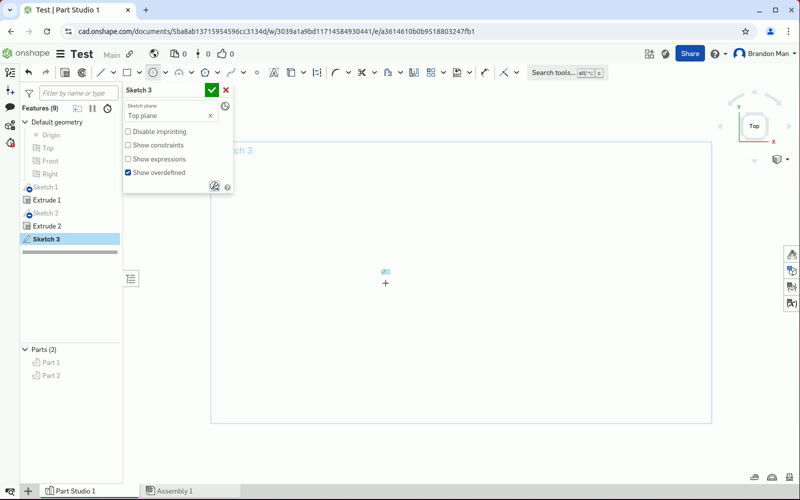
mouse_move(422, 282)
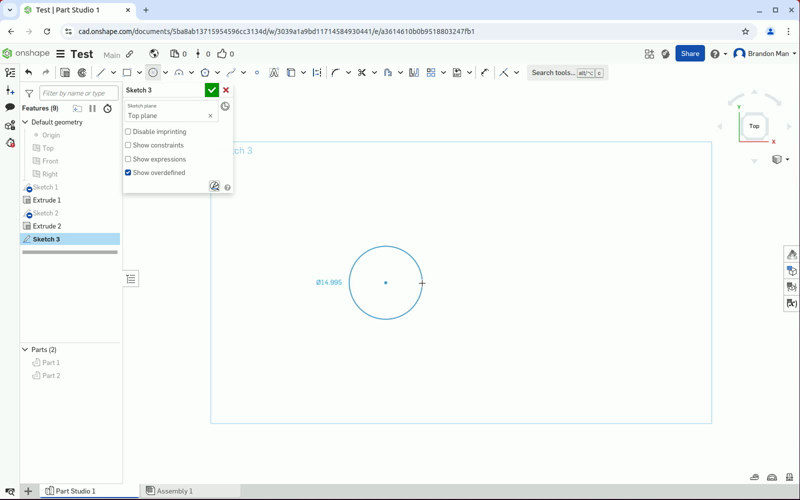
click(422, 282)
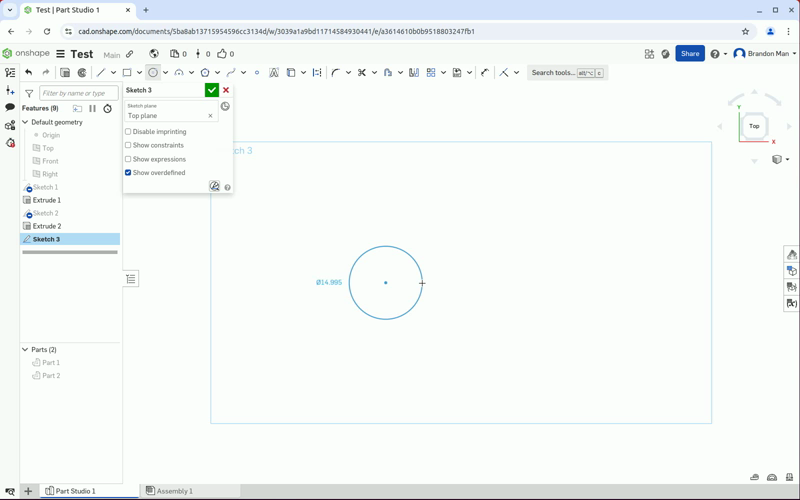
key(esc)
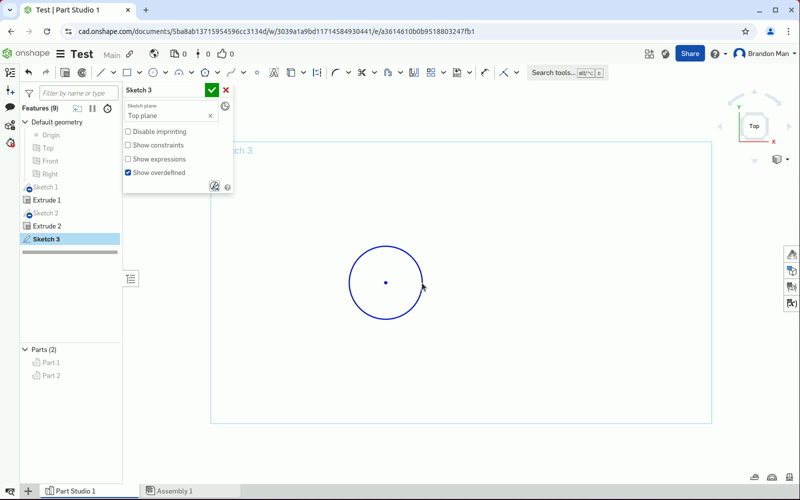
key(c)
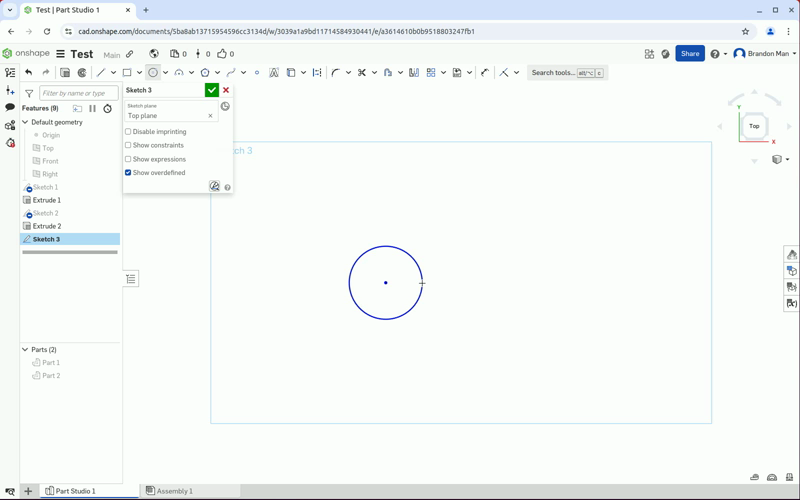
key_down(shift)
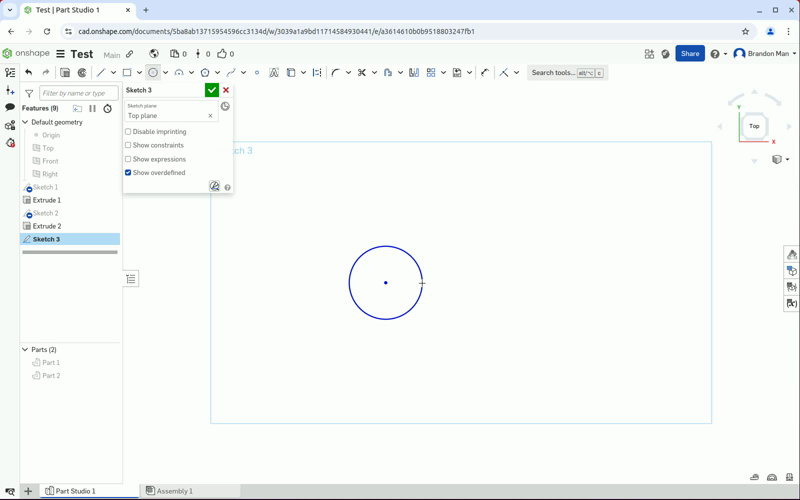
mouse_move(385, 282)
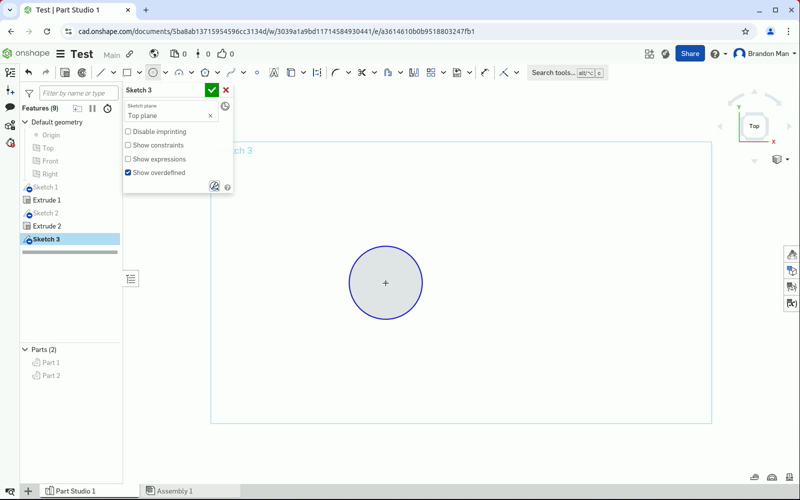
click(385, 282)
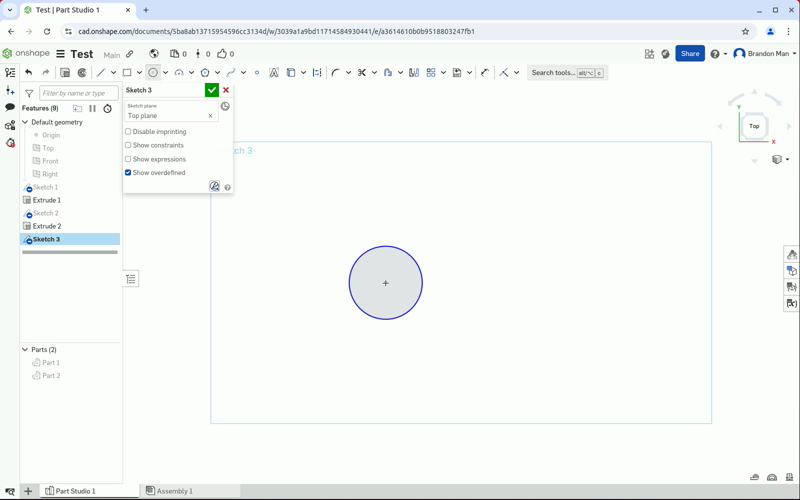
key_up(shift)
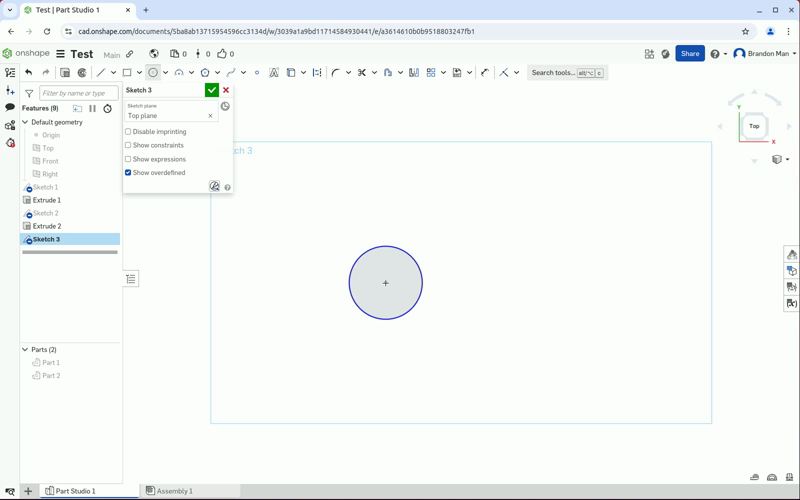
mouse_move(403, 282)
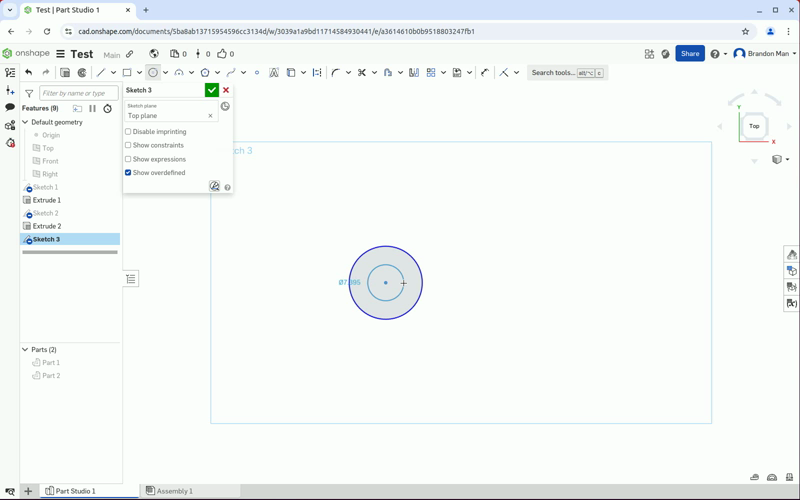
click(403, 282)
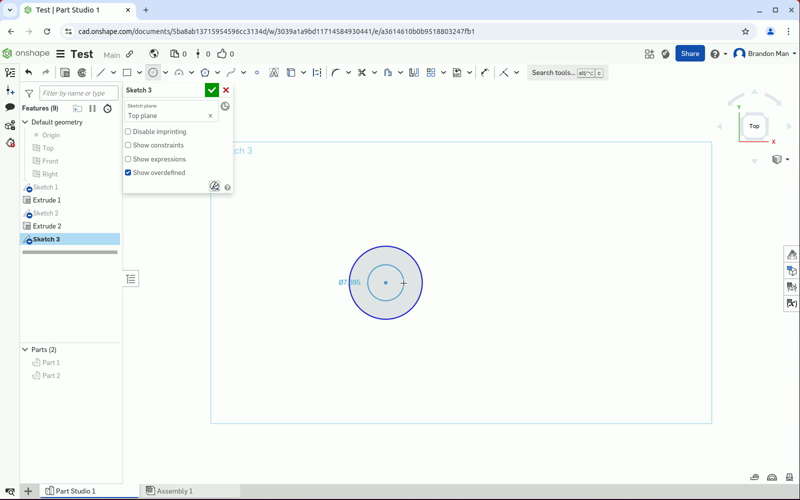
key(esc)
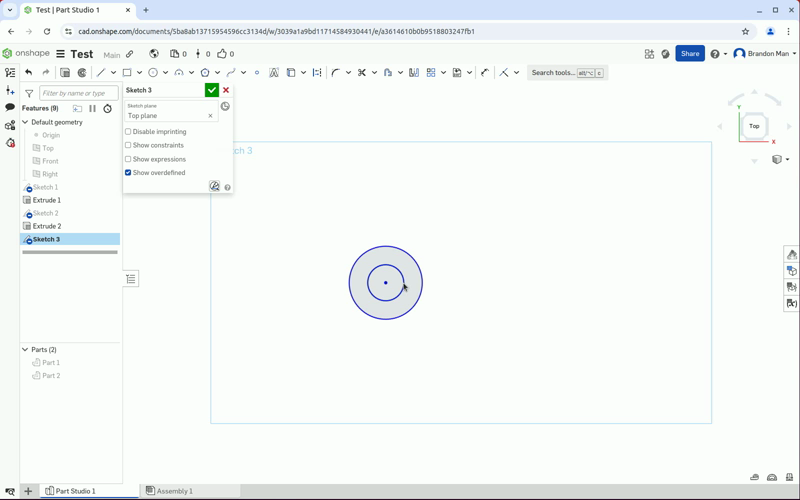
mouse_move(369, 311)
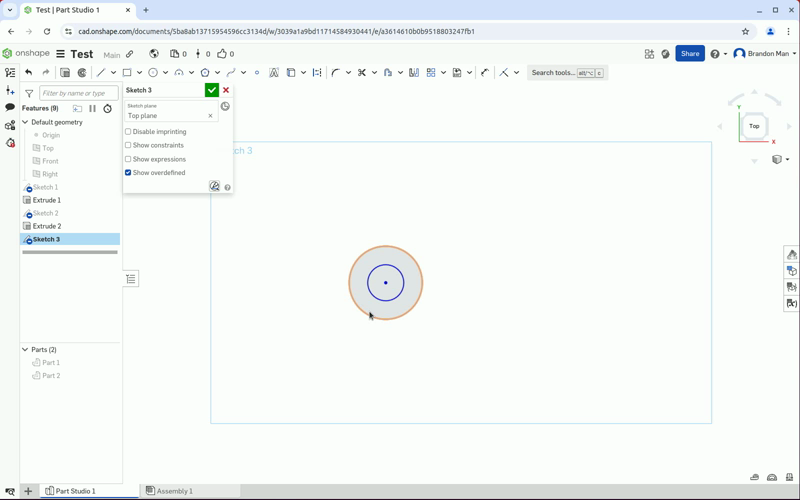
click(369, 311)
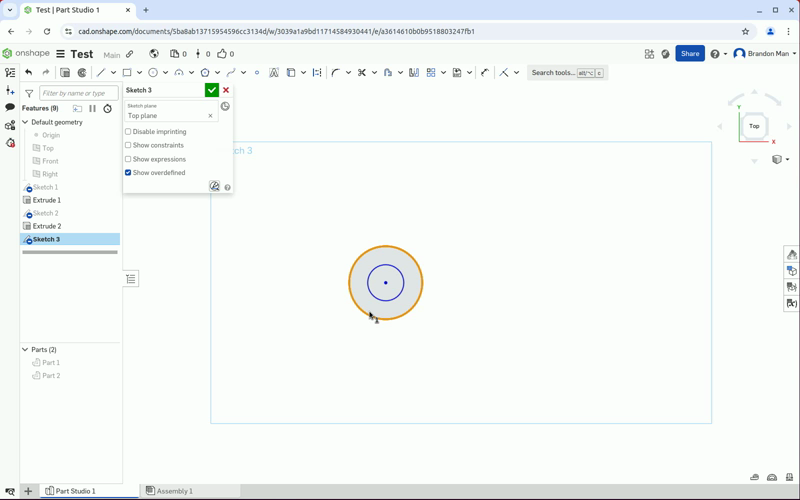
mouse_move(73, 352)
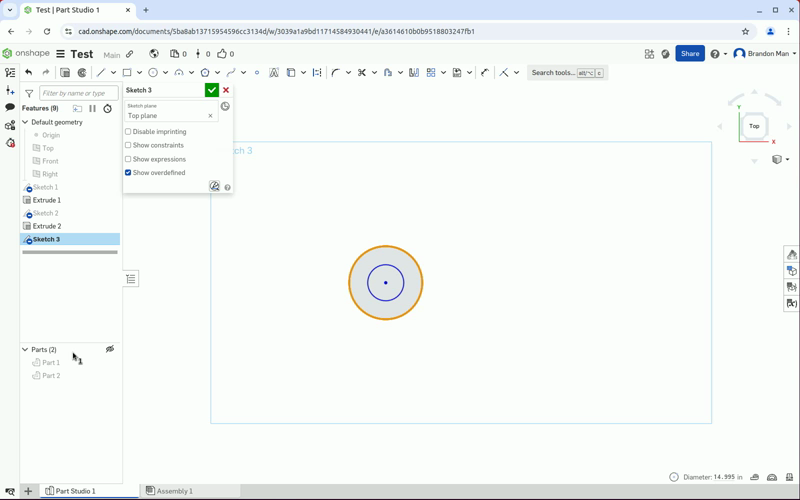
key(shift+y)
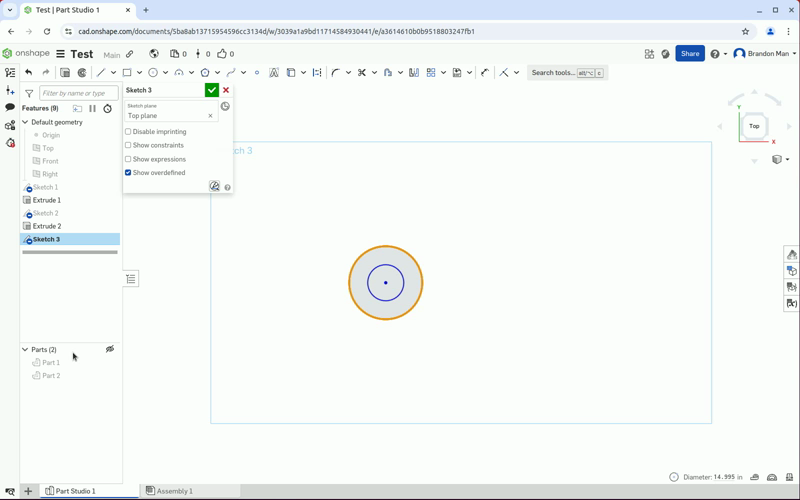
key(shift+e)
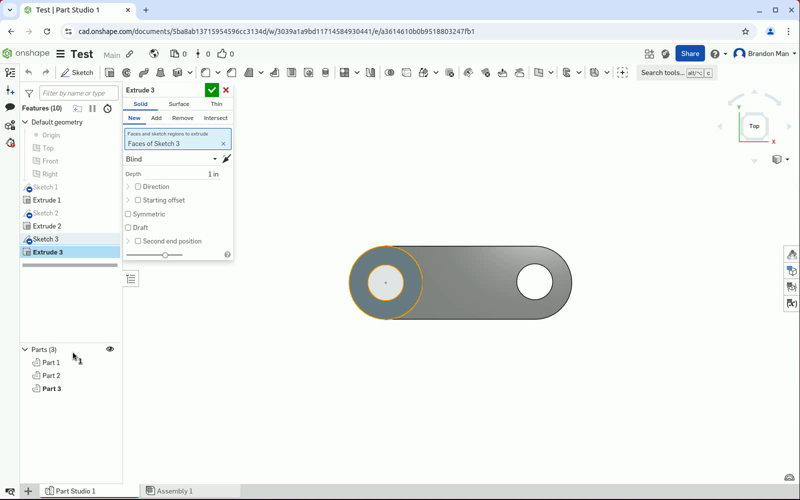
mouse_move(143, 106)
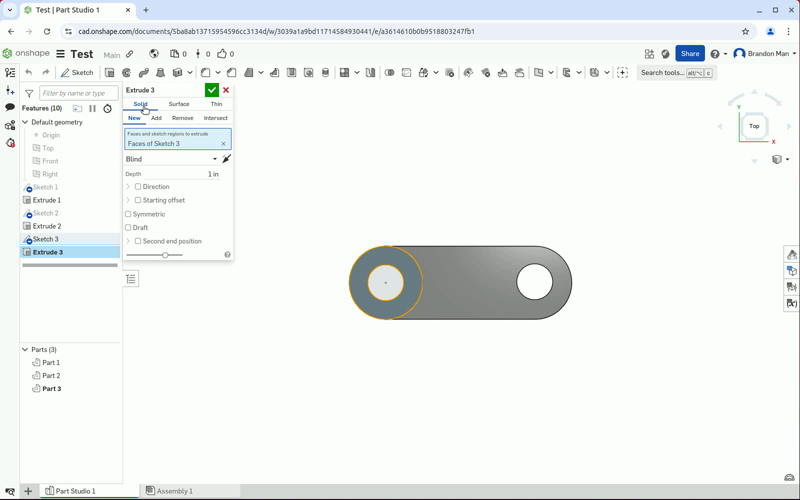
click(143, 106)
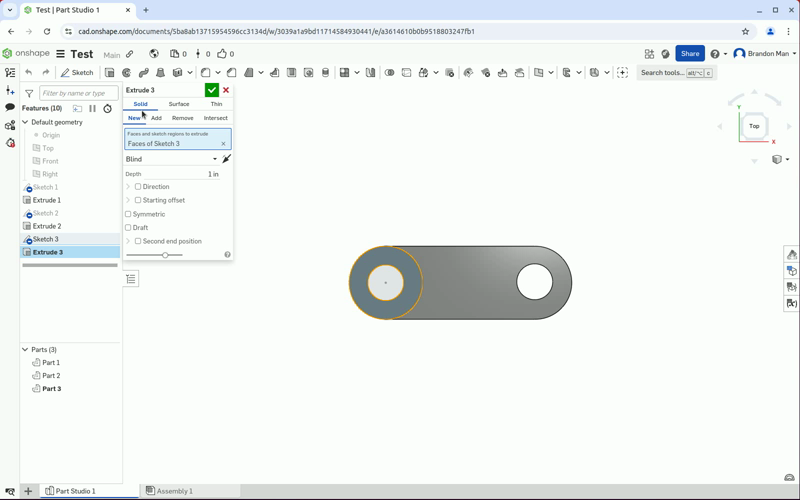
mouse_move(137, 120)
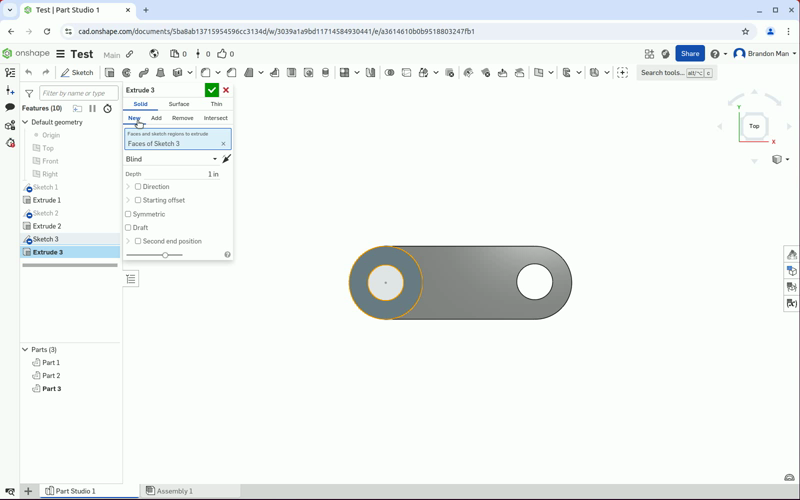
click(137, 120)
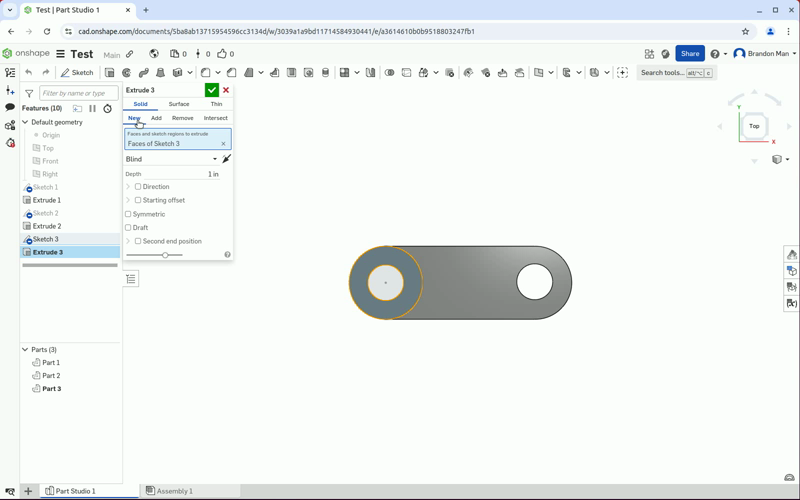
key(tab, 4)
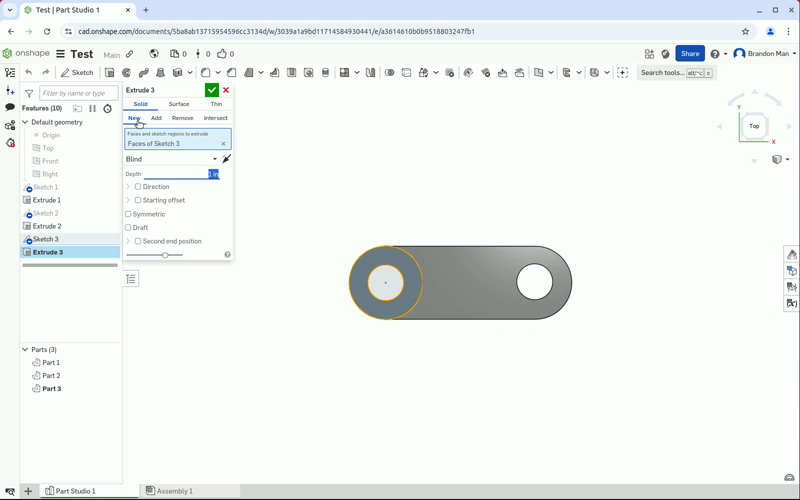
text(7.703)
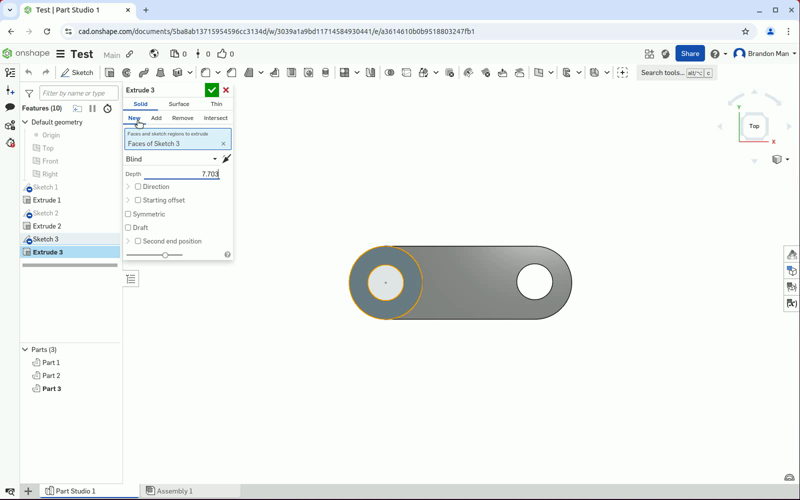
key(enter)
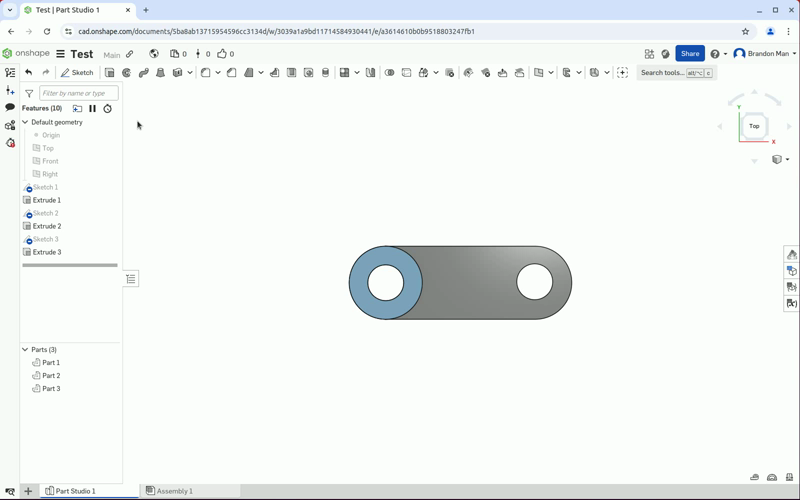
key(shift+h)
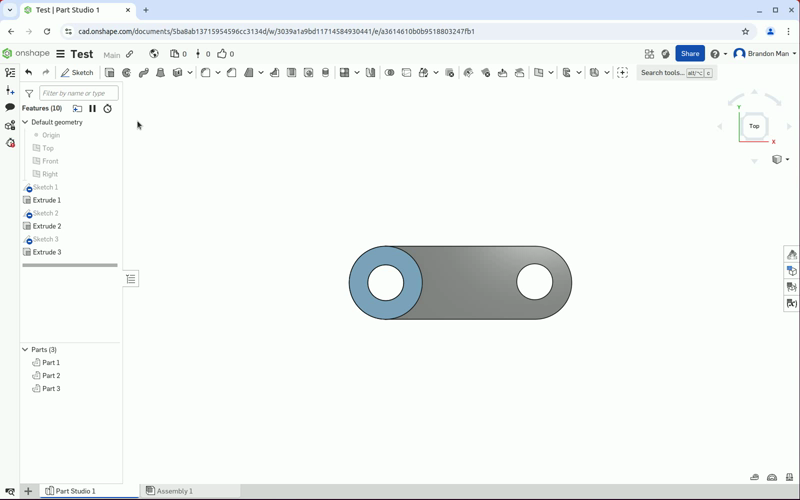
key(shift+h)
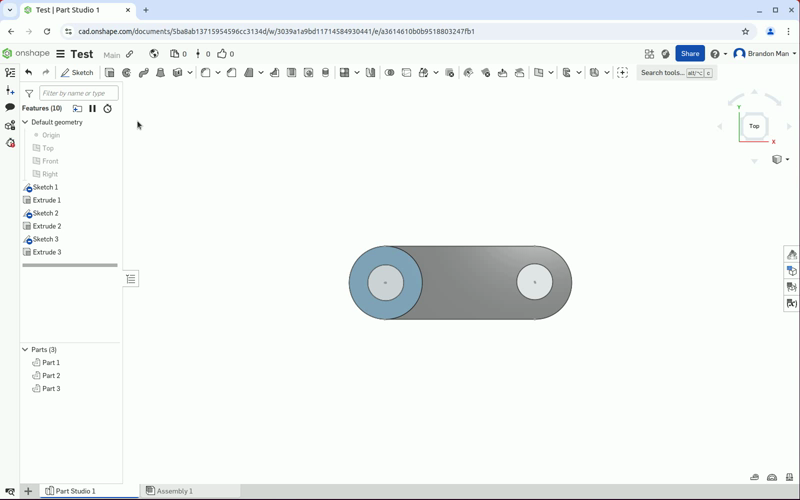
key(shift+7)
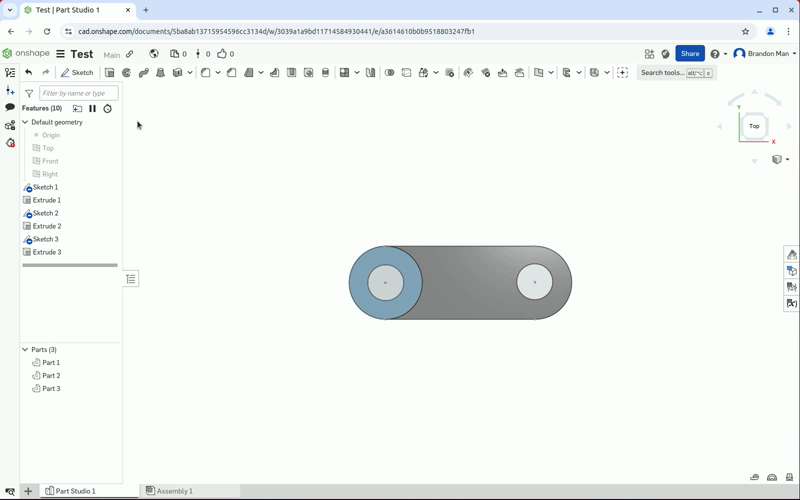
key(up, 3)
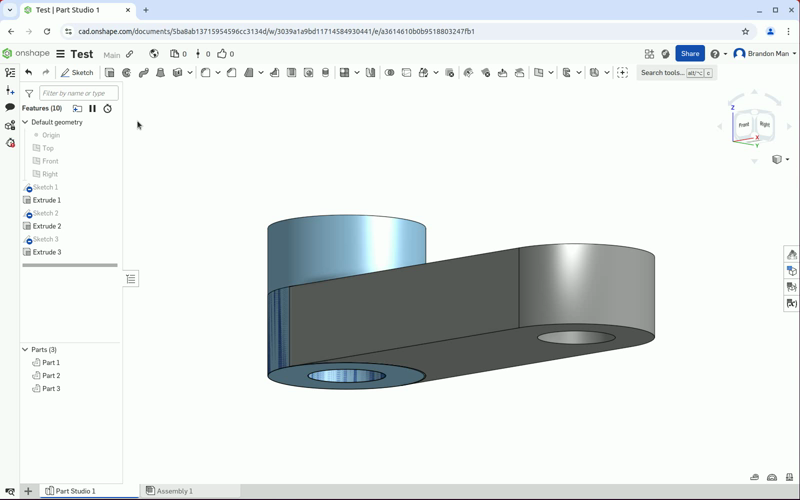
key(left, 3)
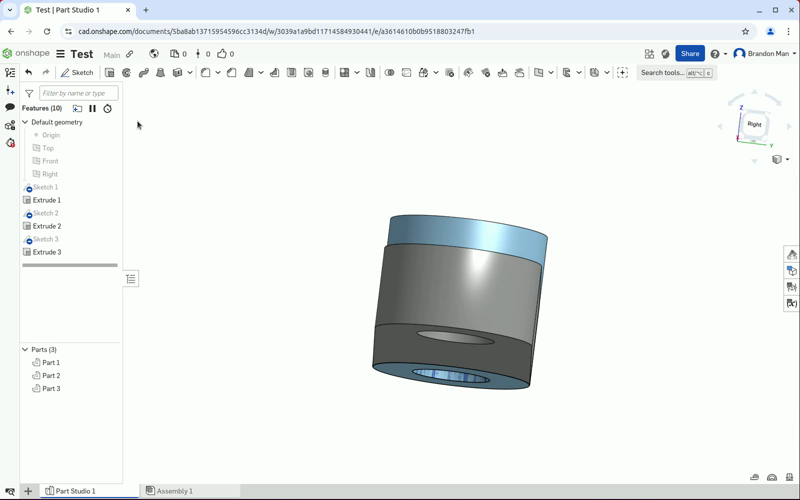
key(right, 3)
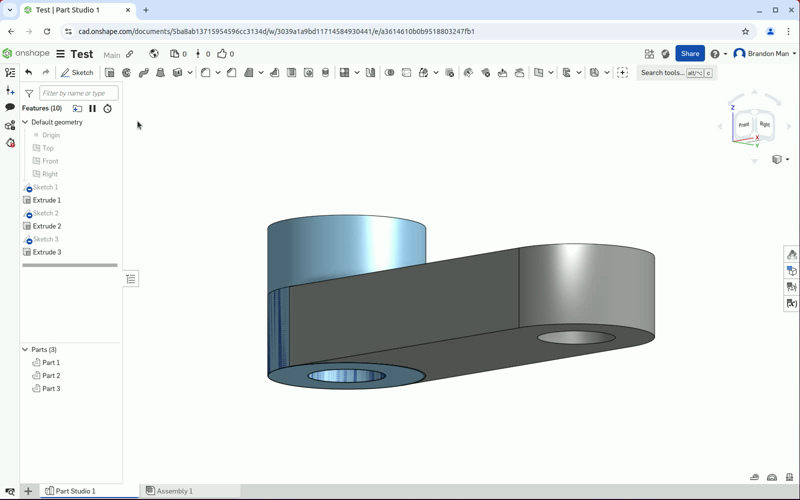
key(down, 3)
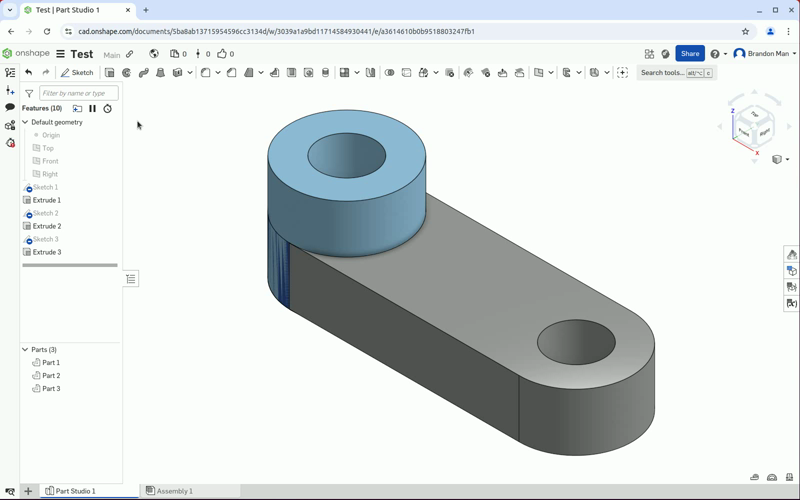
mouse_move(73, 189)
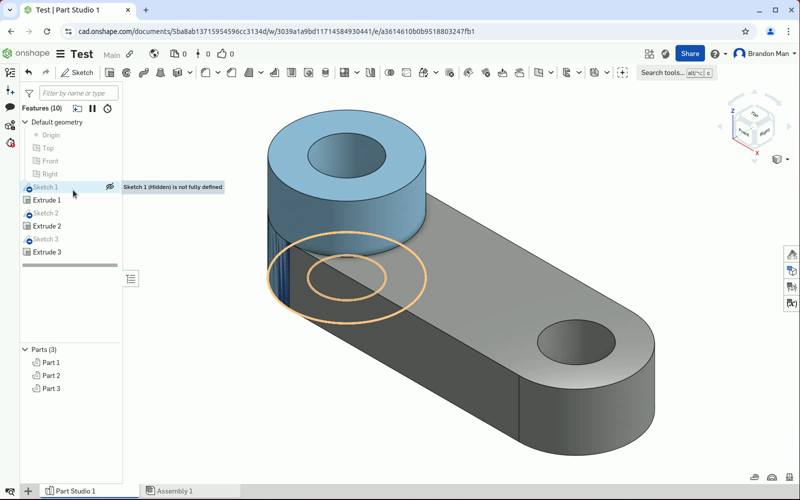
click(73, 189)